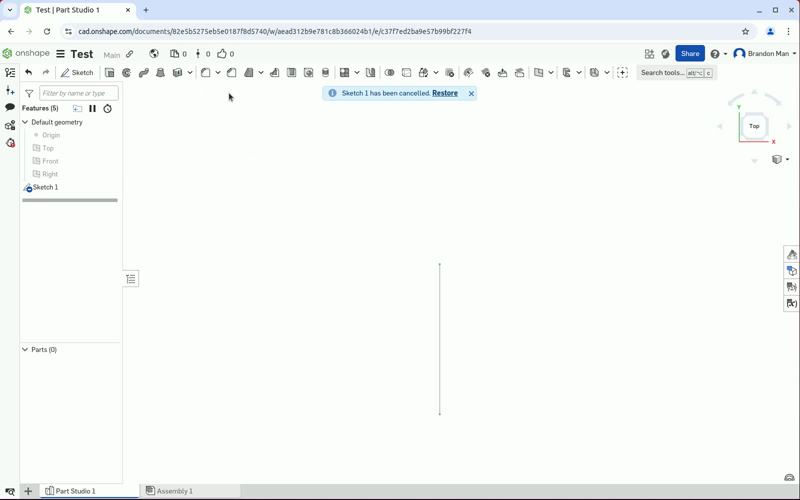
key(shift+h)
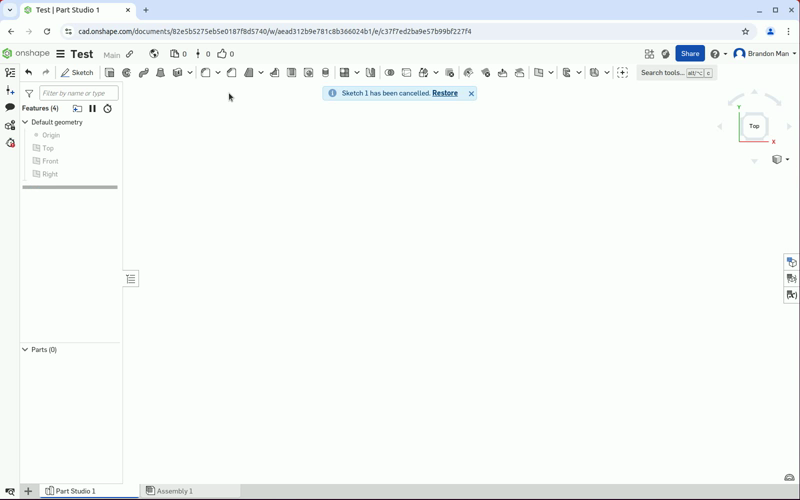
mouse_move(73, 352)
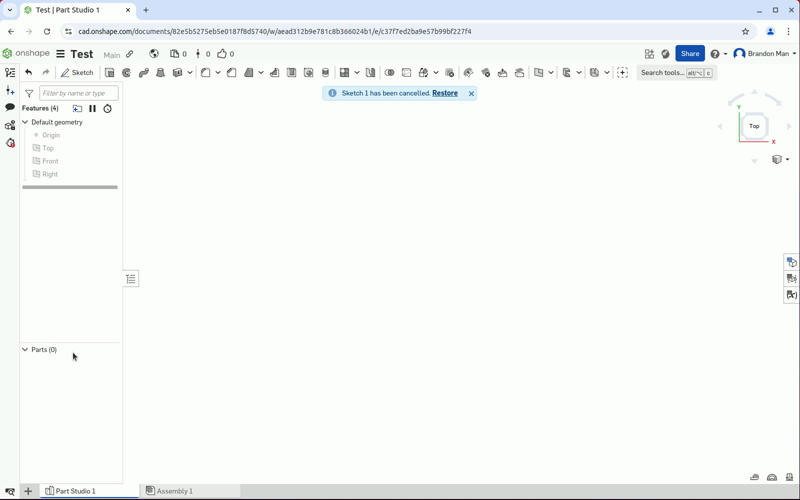
key(y)
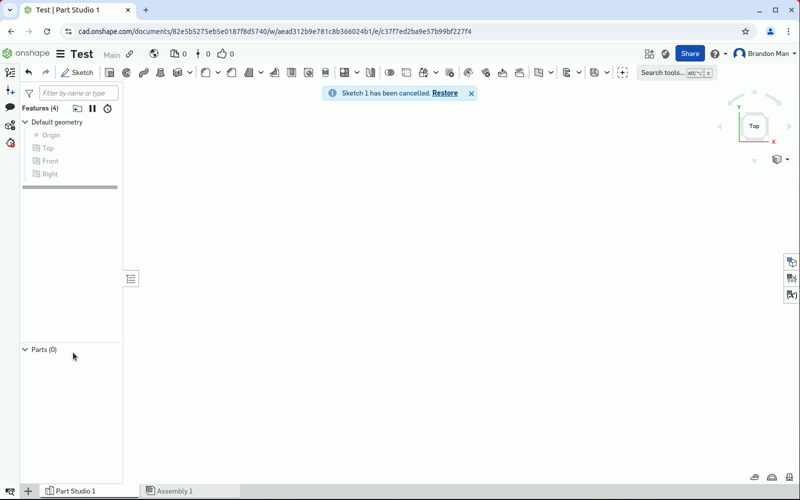
key(shift+p)
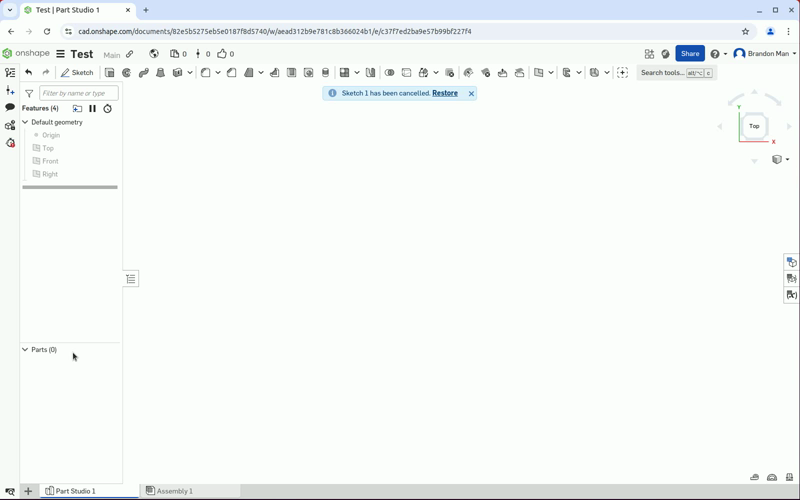
key(space)
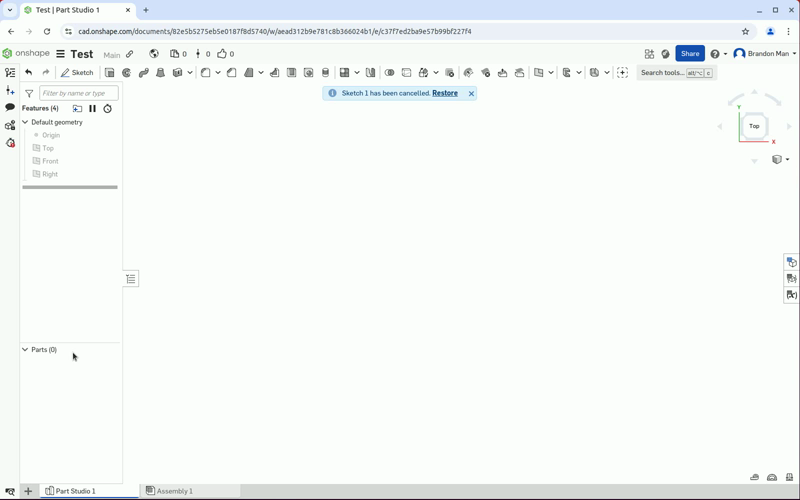
key_down(shift)
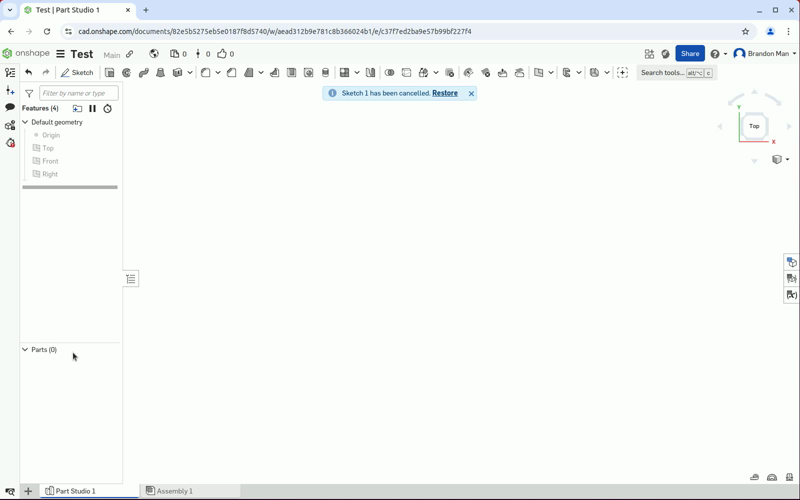
key(up)
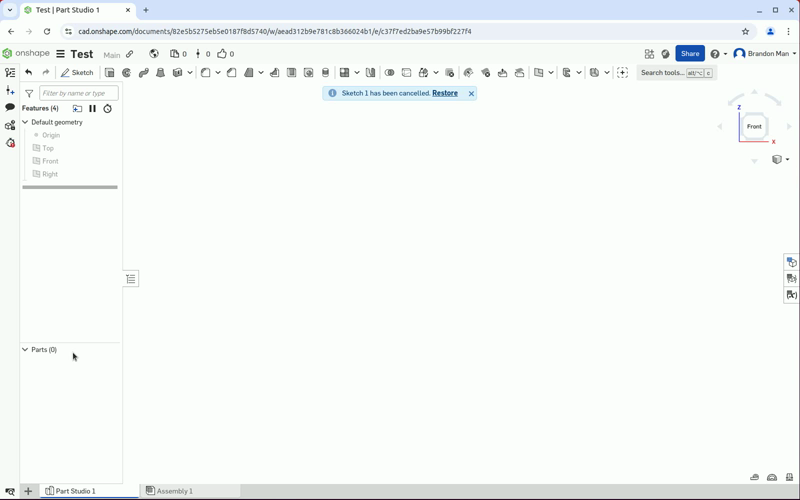
key_up(shift)
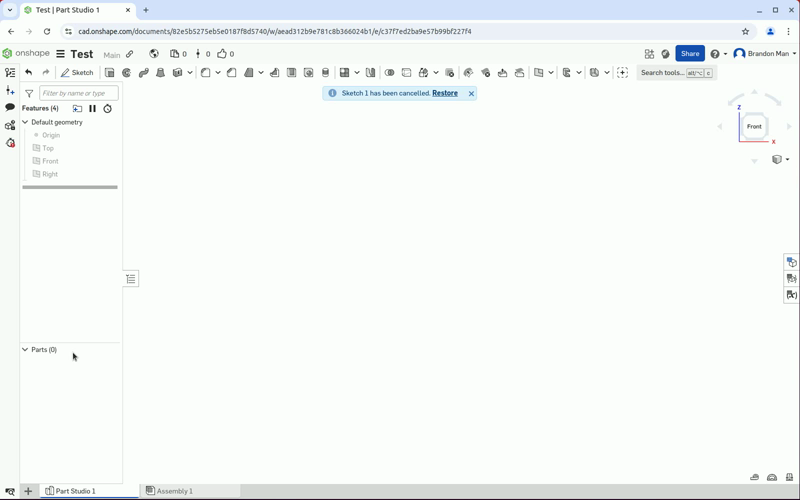
mouse_move(73, 352)
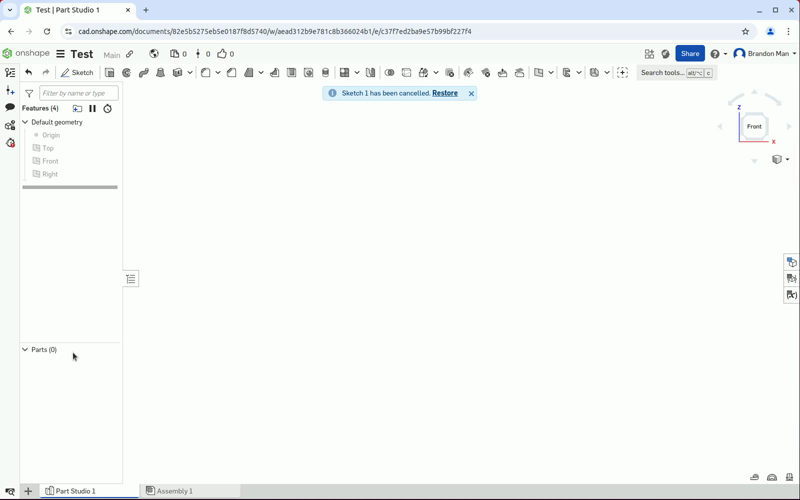
key(shift+y)
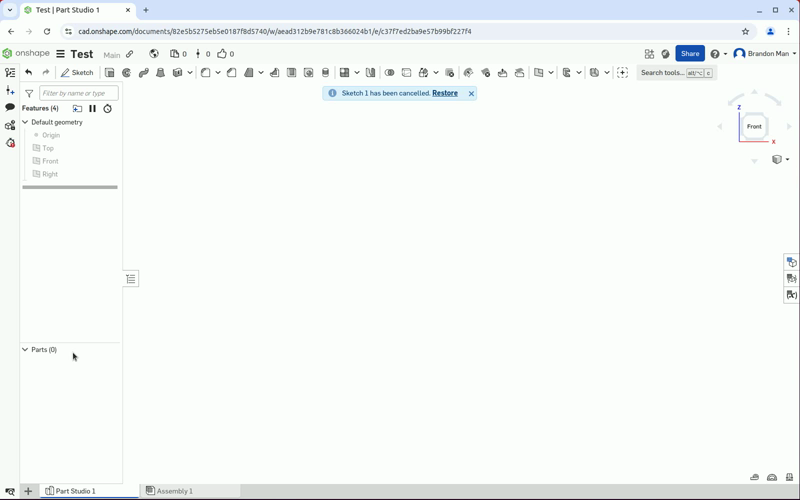
key(shift+s)
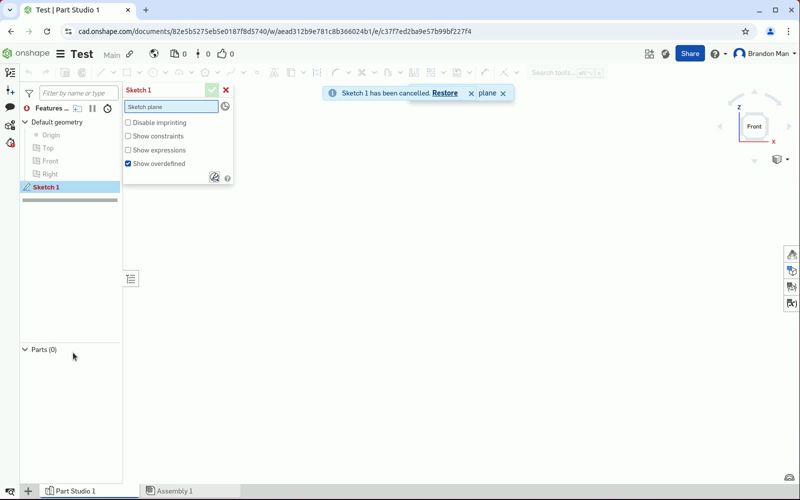
mouse_move(73, 163)
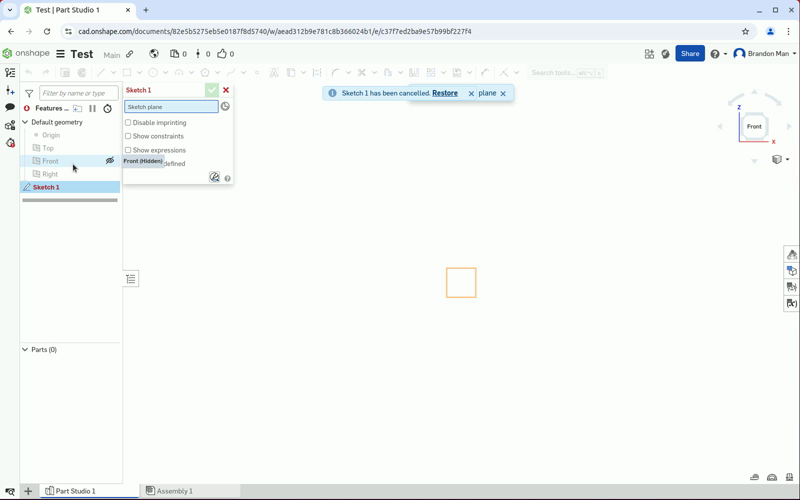
click(73, 163)
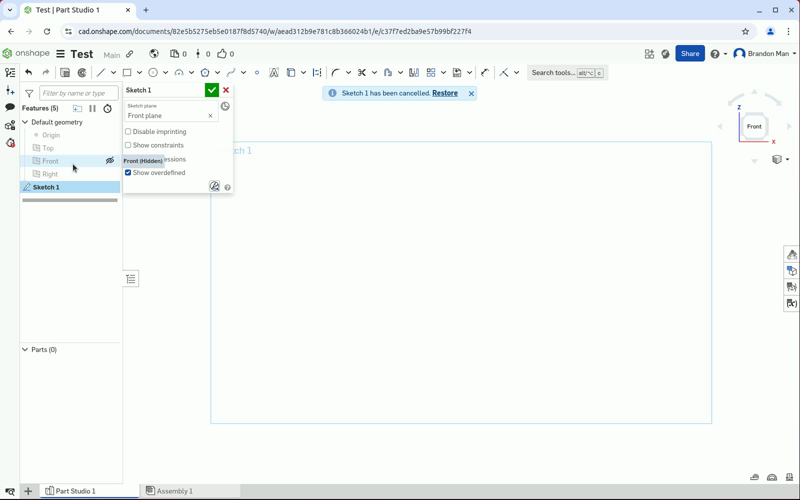
mouse_move(73, 352)
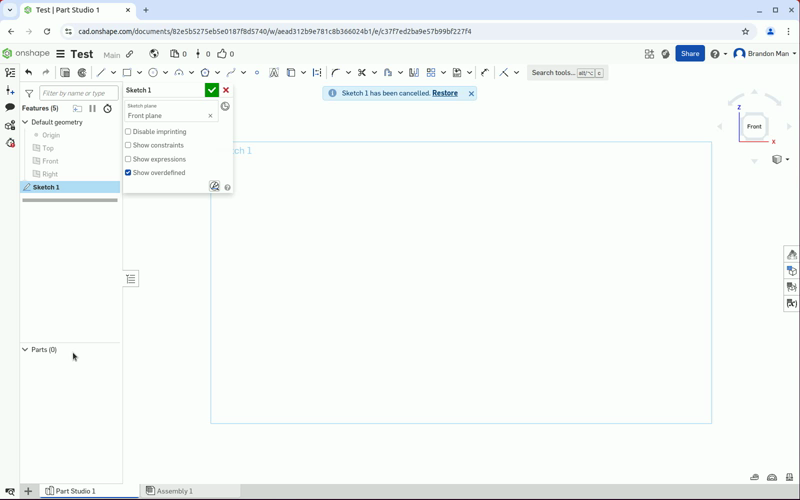
key(y)
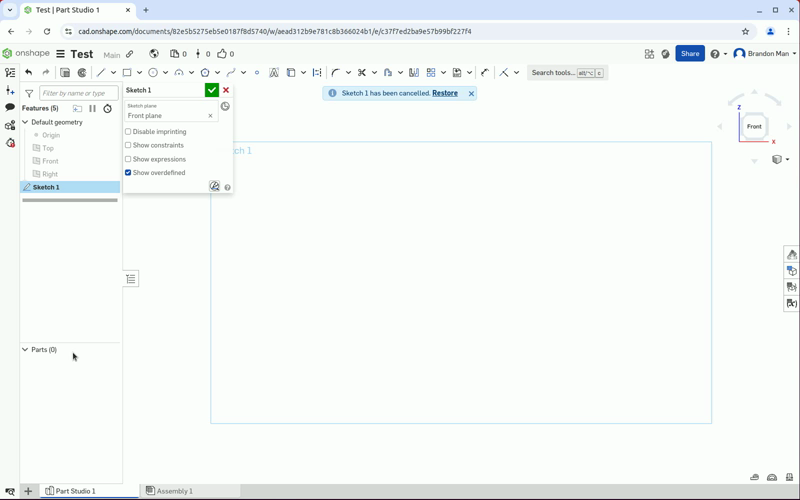
key(l)
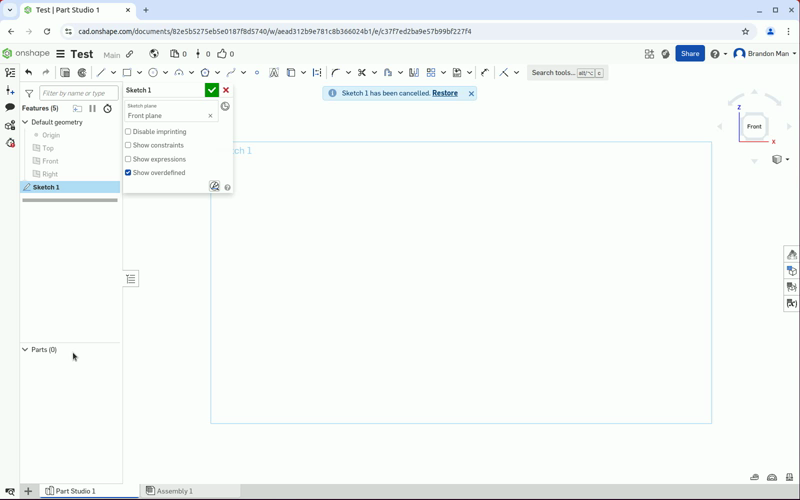
key_down(shift)
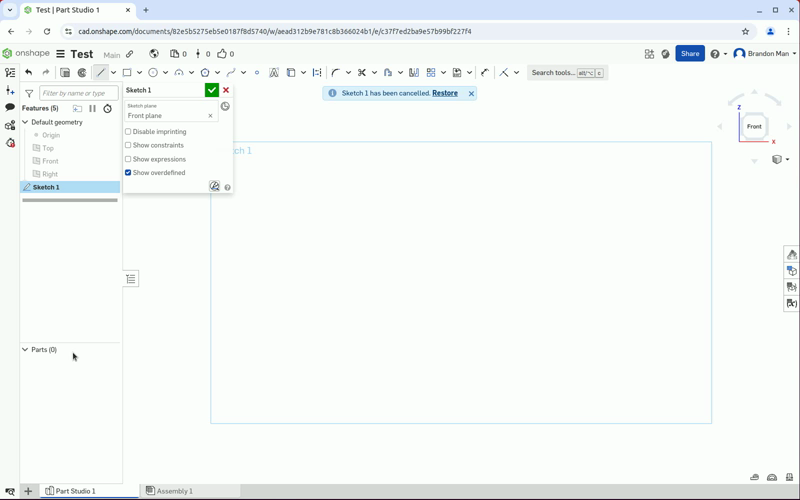
mouse_move(348, 357)
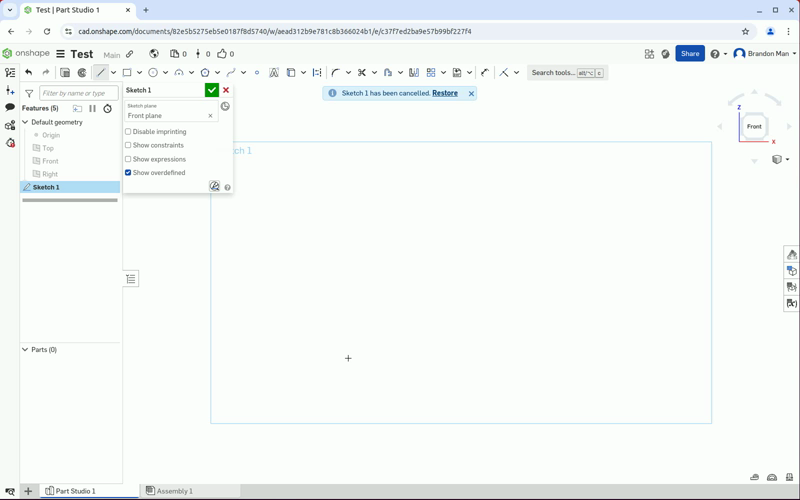
click(348, 357)
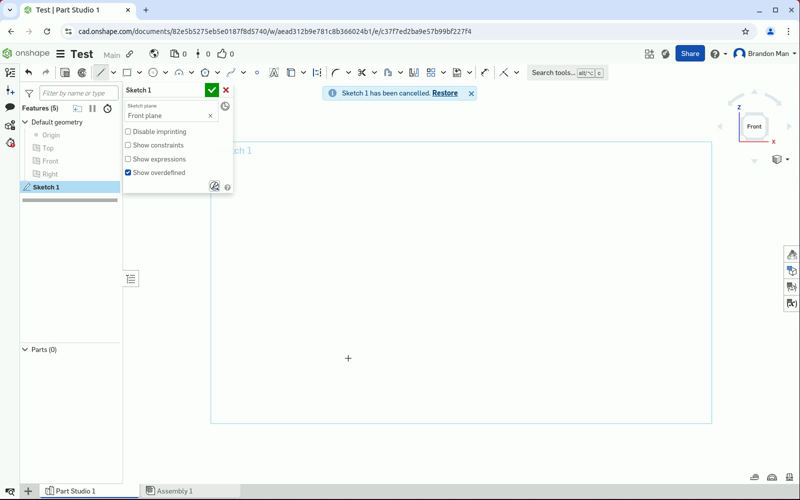
key_up(shift)
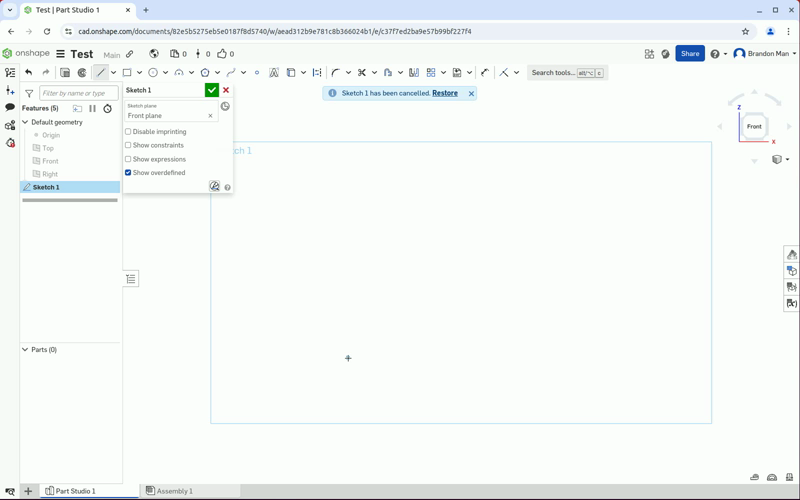
key_down(shift)
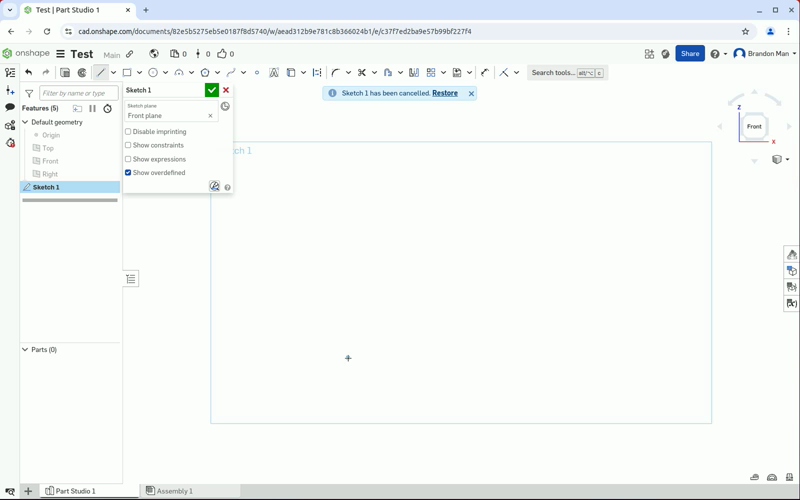
mouse_move(562, 366)
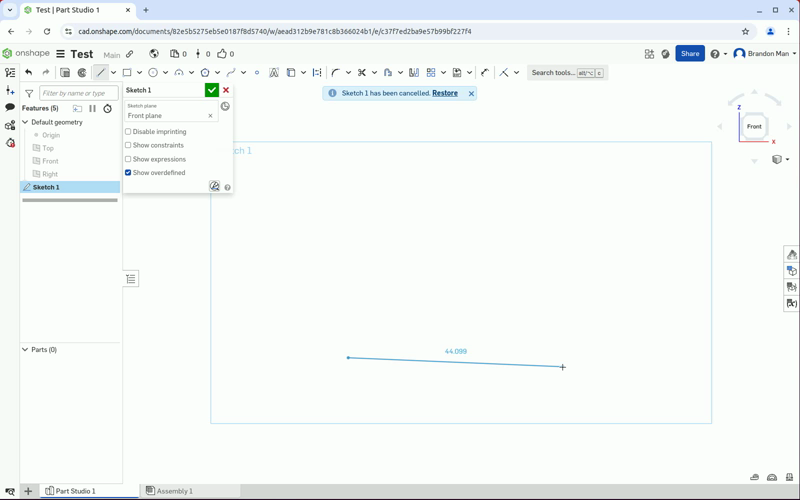
click(562, 366)
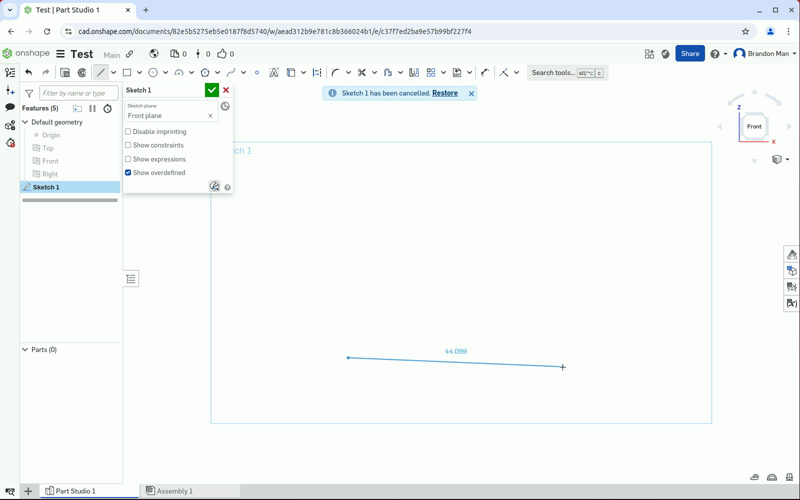
key_up(shift)
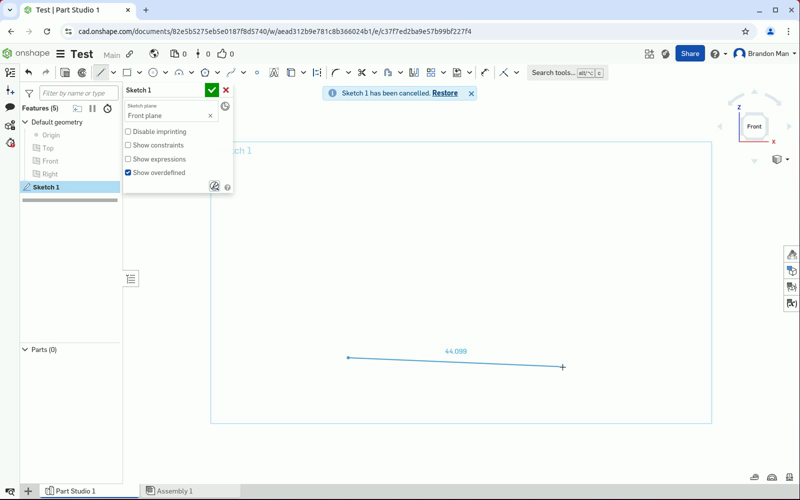
key_down(shift)
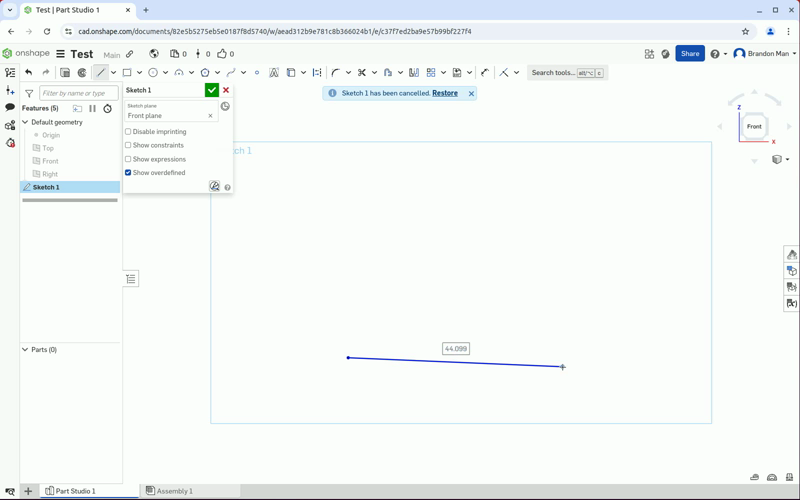
mouse_move(499, 199)
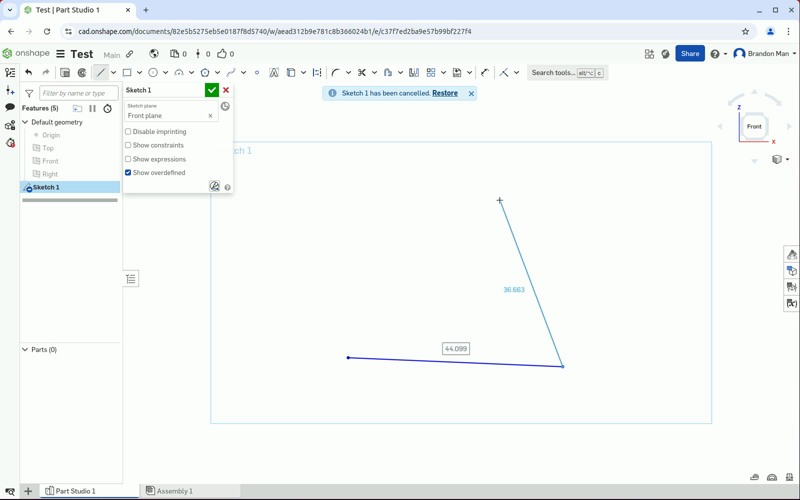
click(499, 199)
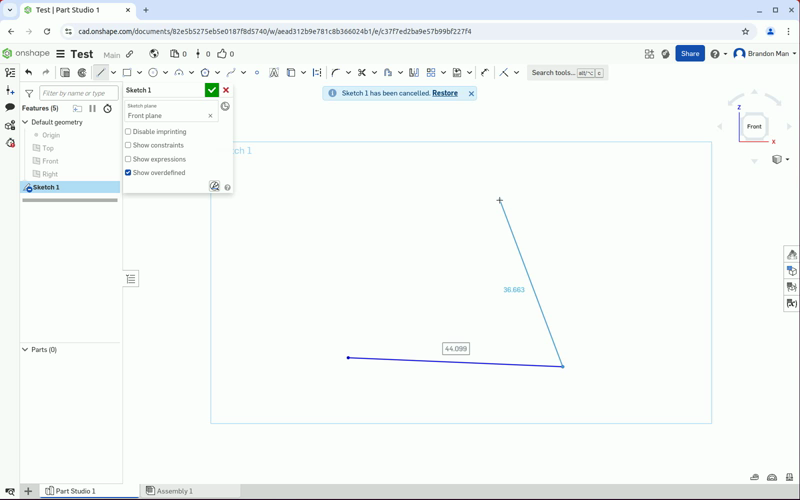
key_up(shift)
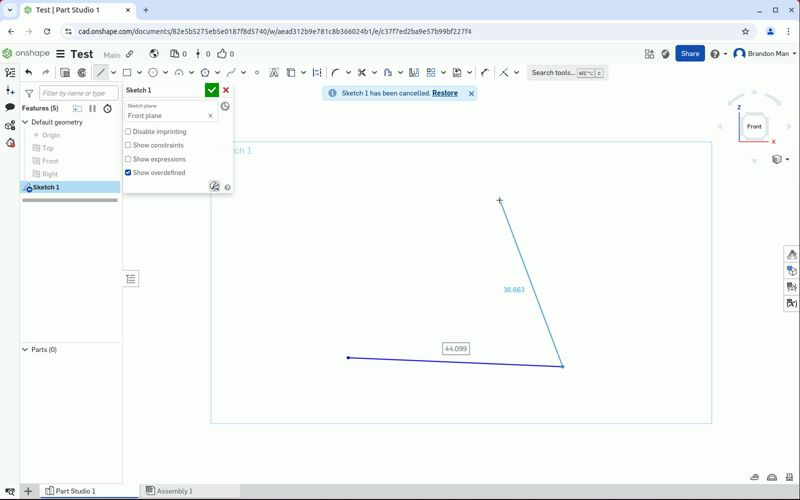
key_down(shift)
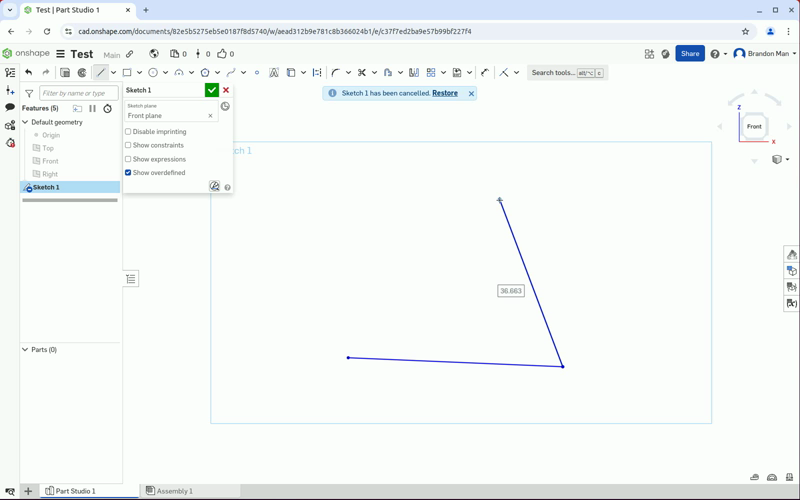
mouse_move(348, 357)
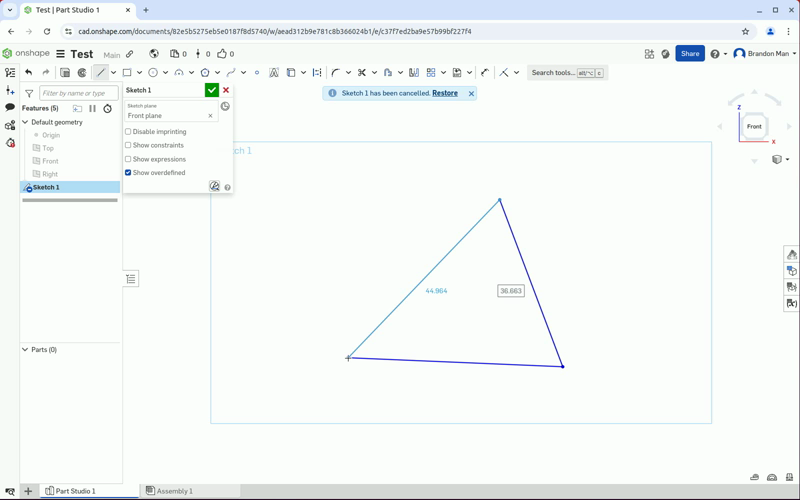
key_up(shift)
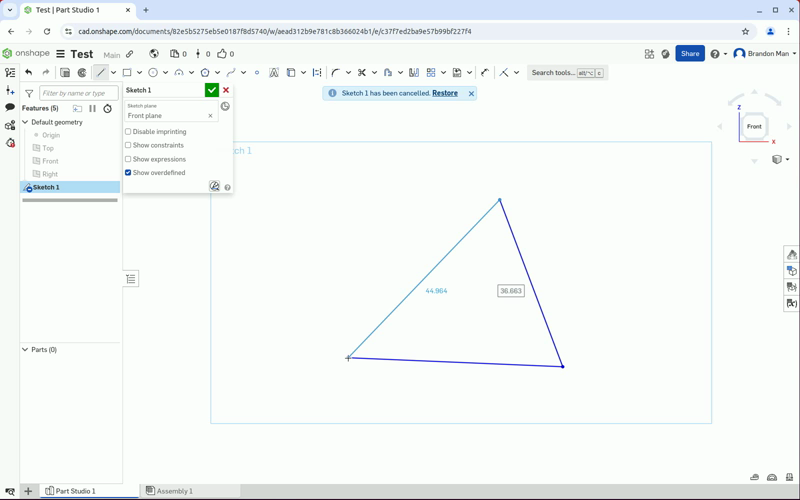
click(348, 357)
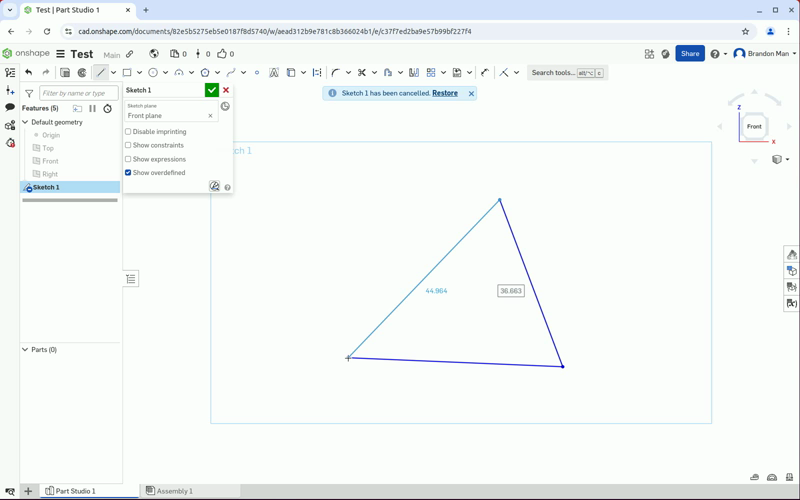
key(esc)
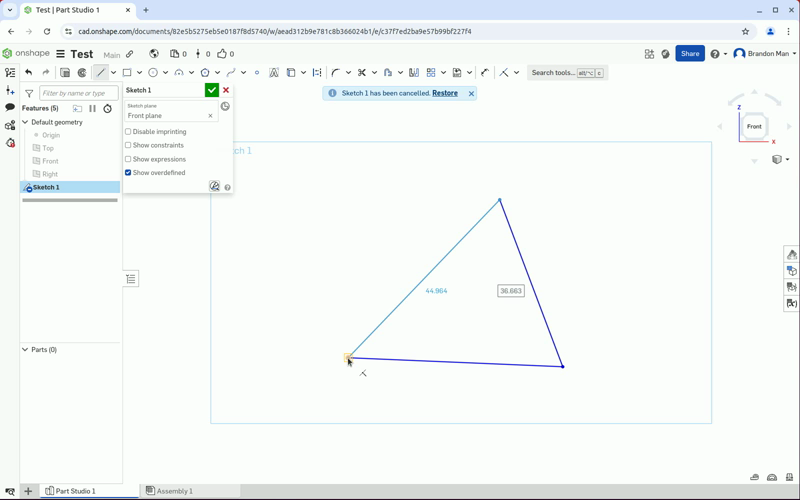
mouse_move(475, 284)
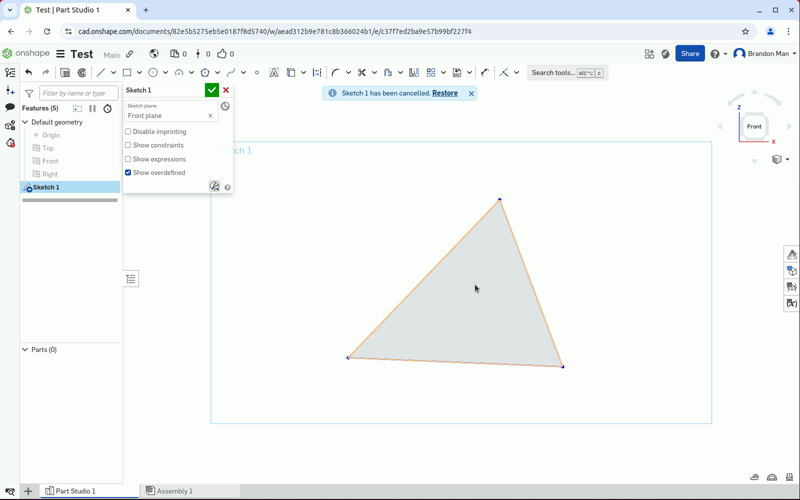
click(475, 284)
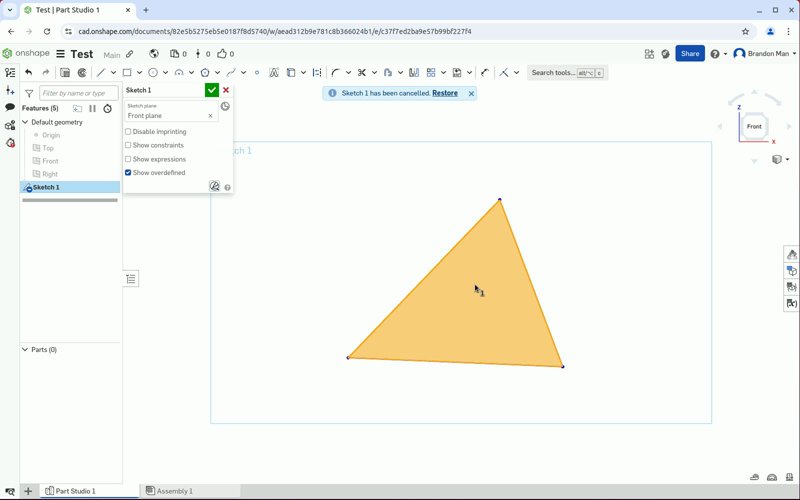
mouse_move(73, 352)
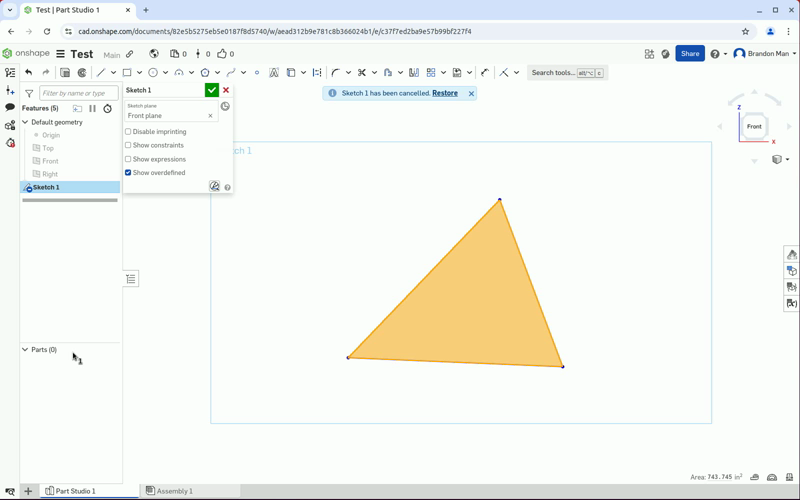
key(shift+y)
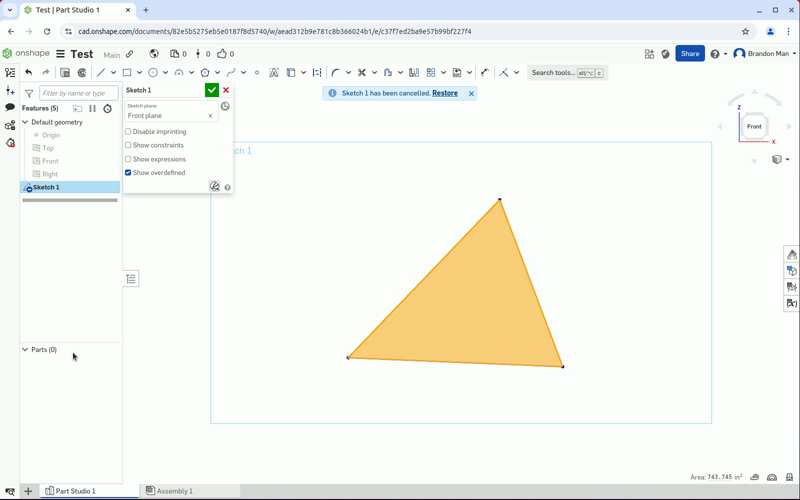
key(shift+e)
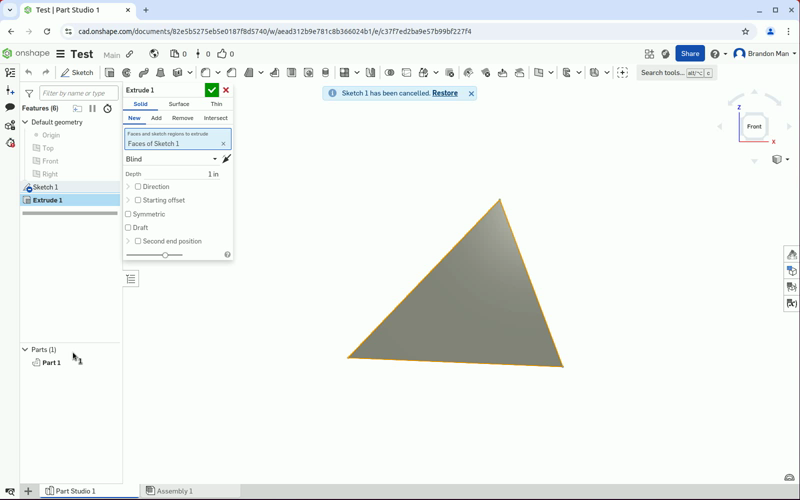
mouse_move(143, 106)
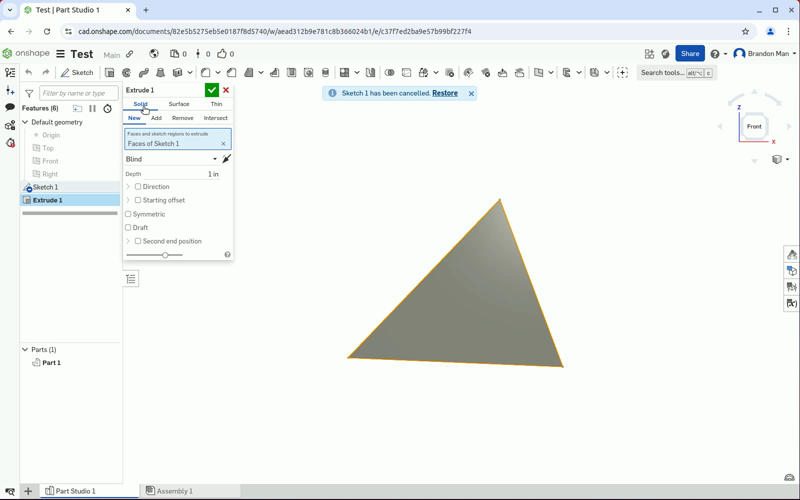
click(143, 106)
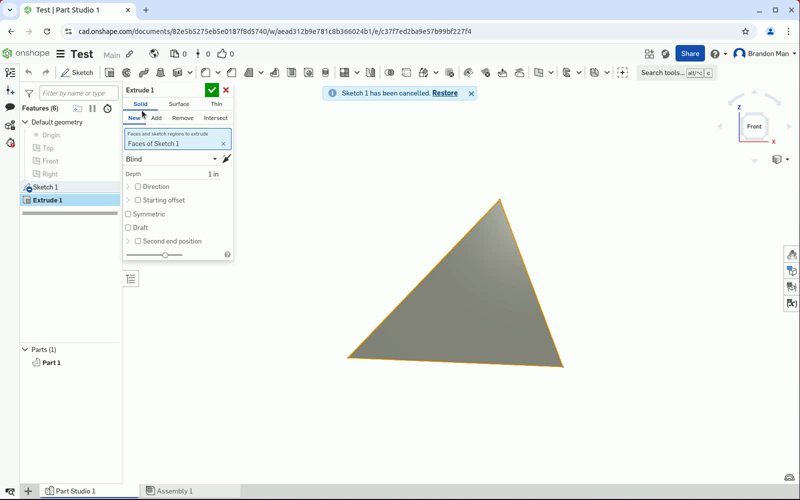
mouse_move(137, 120)
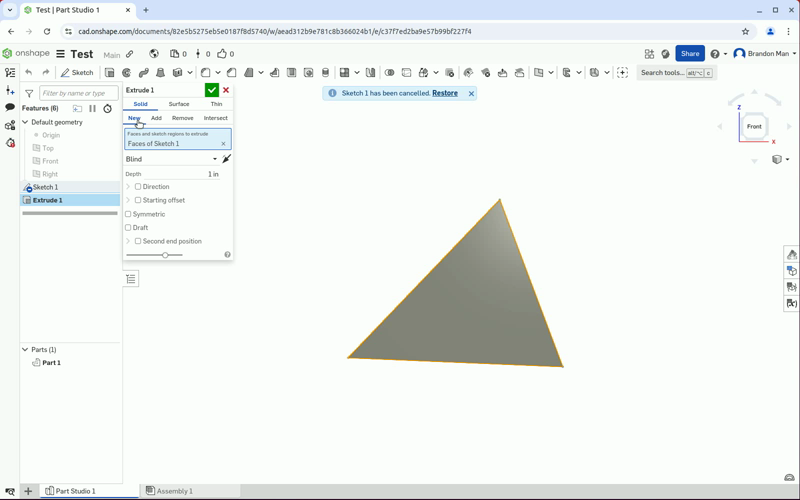
click(137, 120)
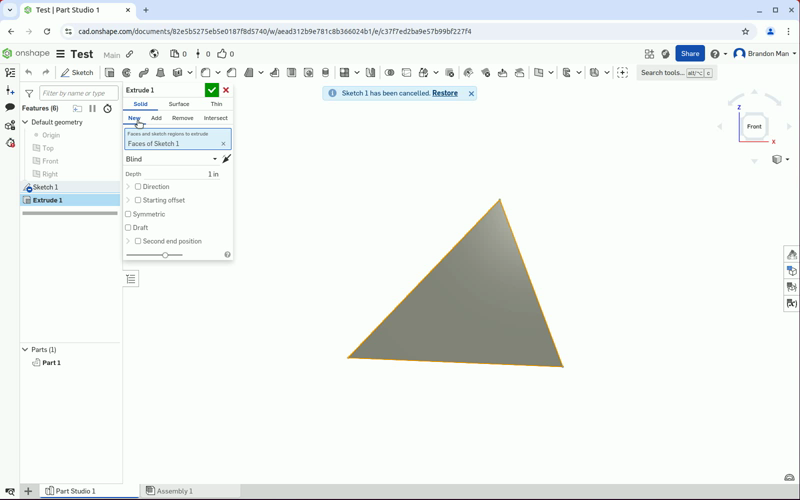
key(tab, 4)
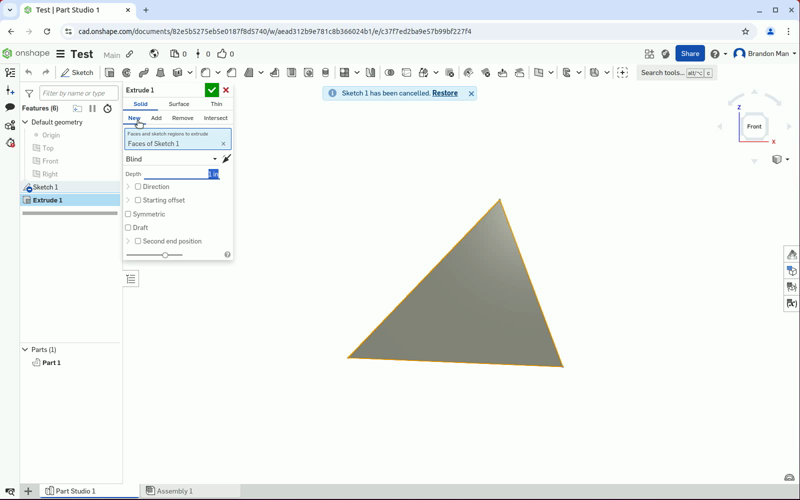
text(8.906)
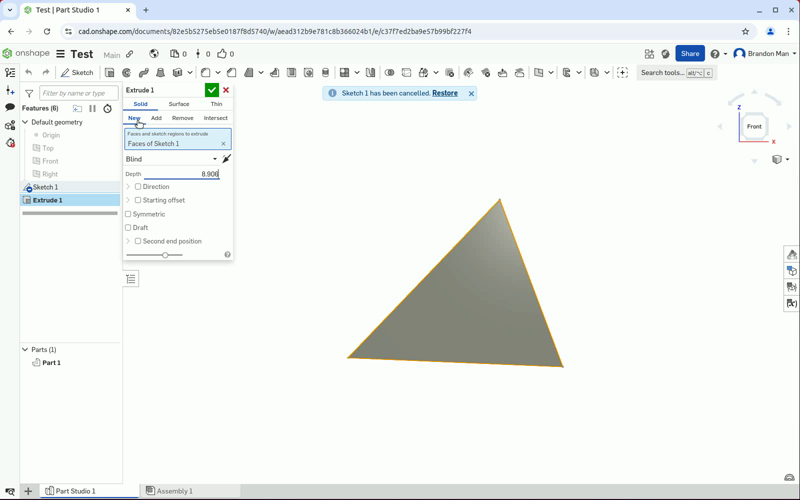
key(enter)
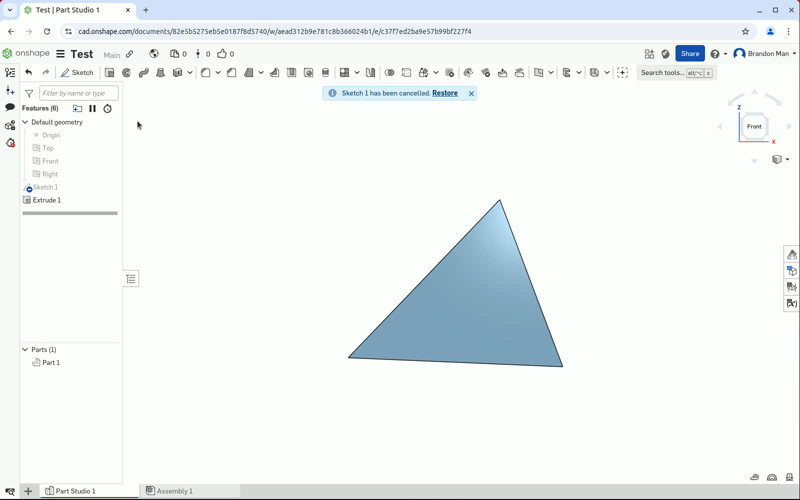
key(shift+h)
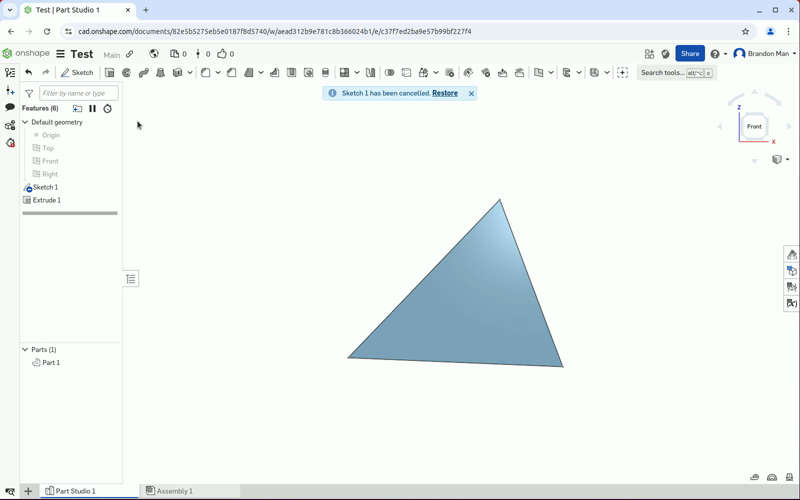
key(shift+h)
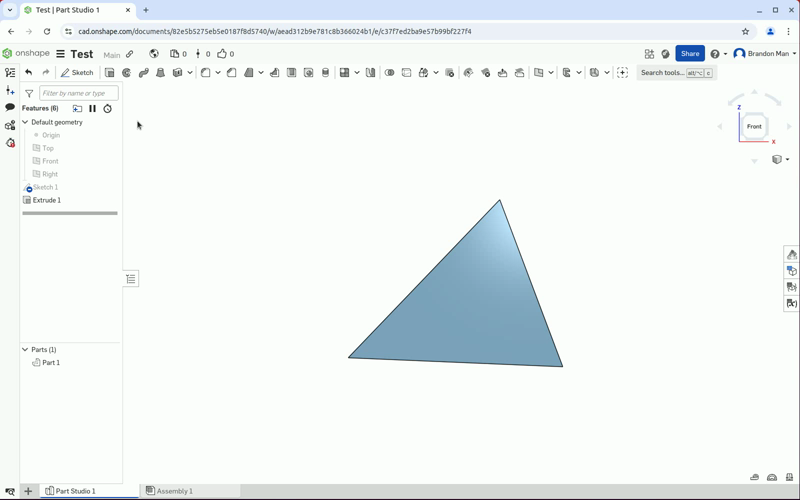
mouse_move(73, 189)
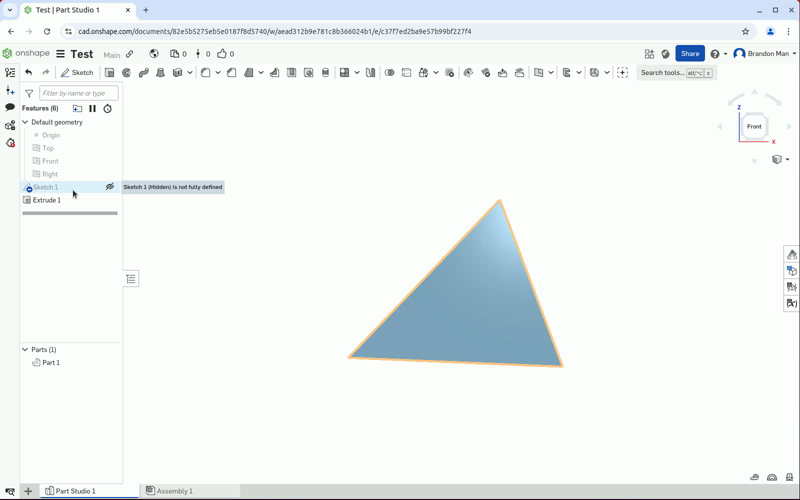
click(73, 189)
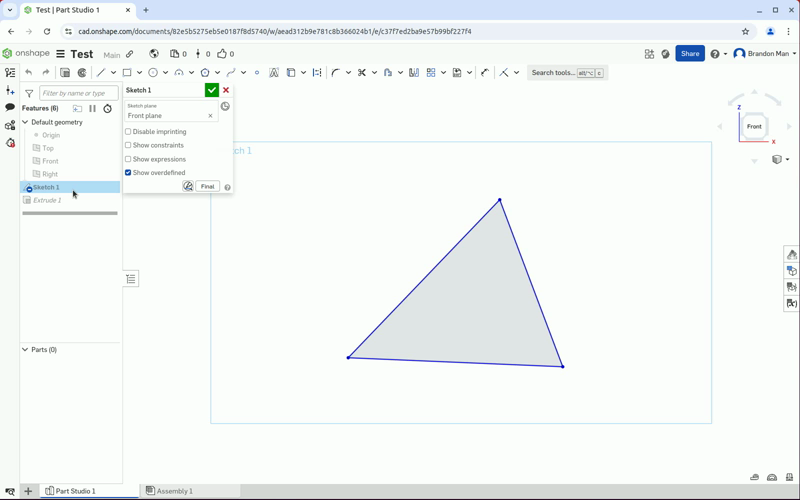
mouse_move(229, 92)
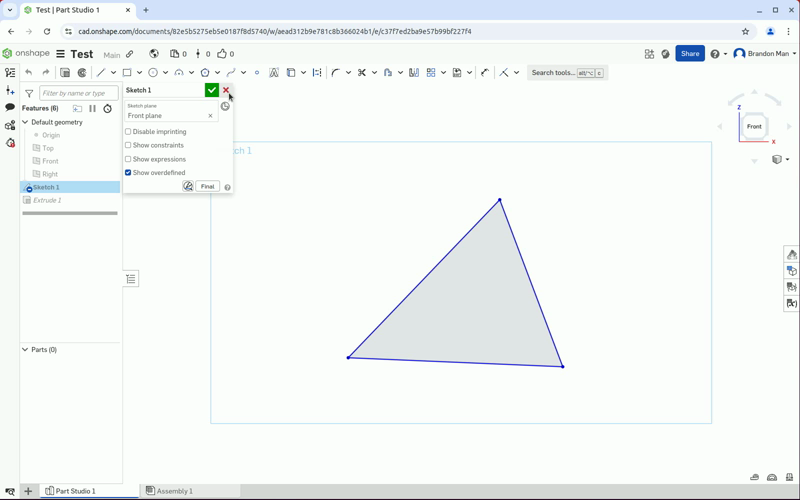
click(229, 92)
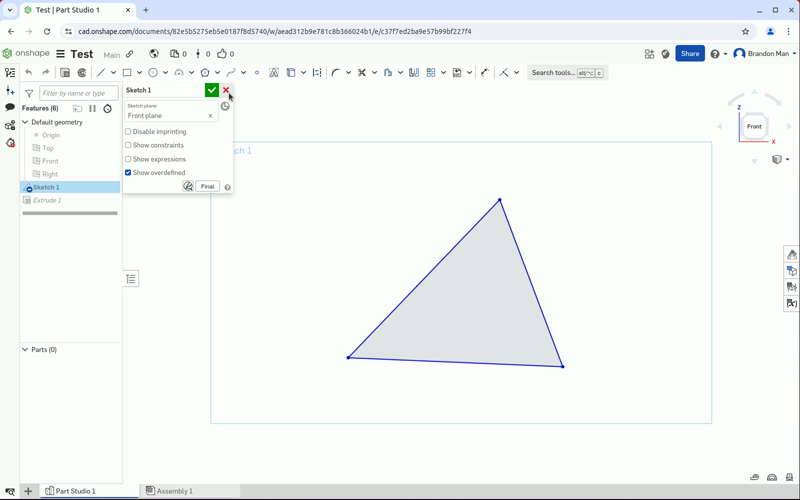
key(shift+s)
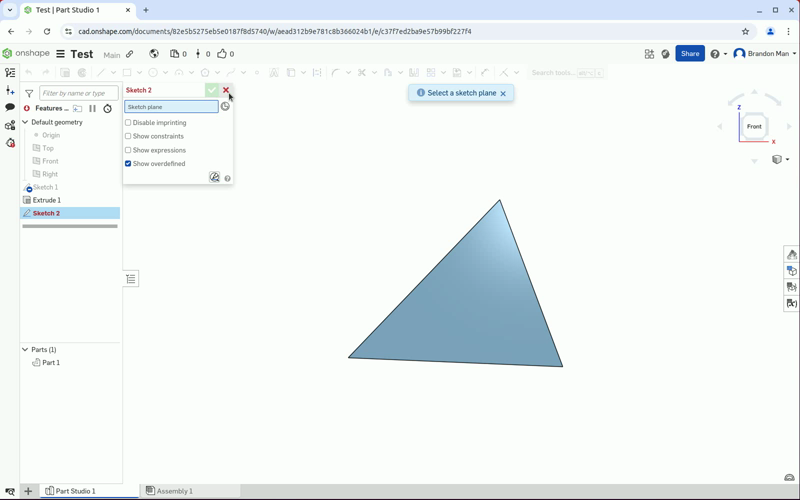
mouse_move(73, 163)
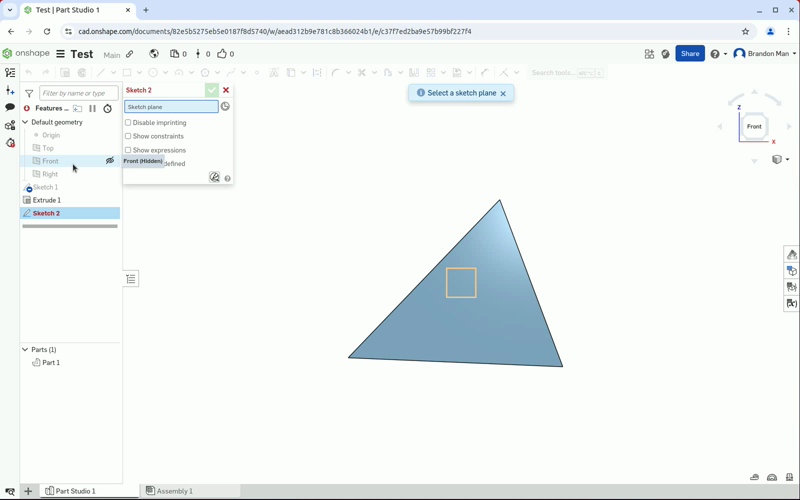
click(73, 163)
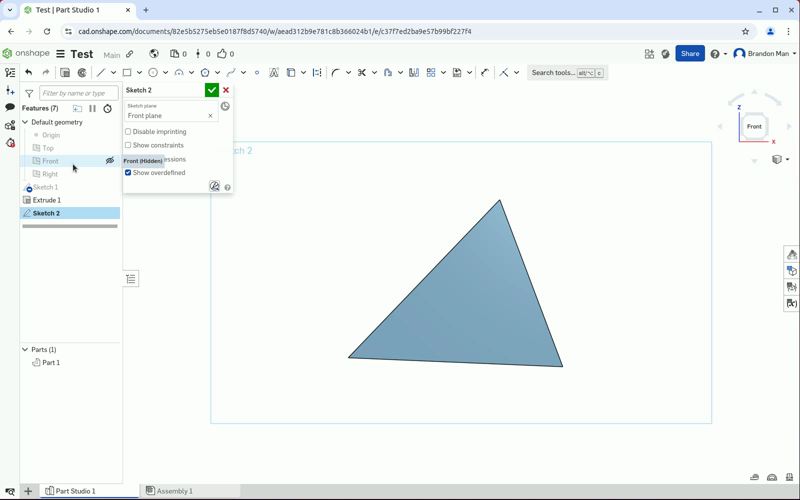
mouse_move(73, 352)
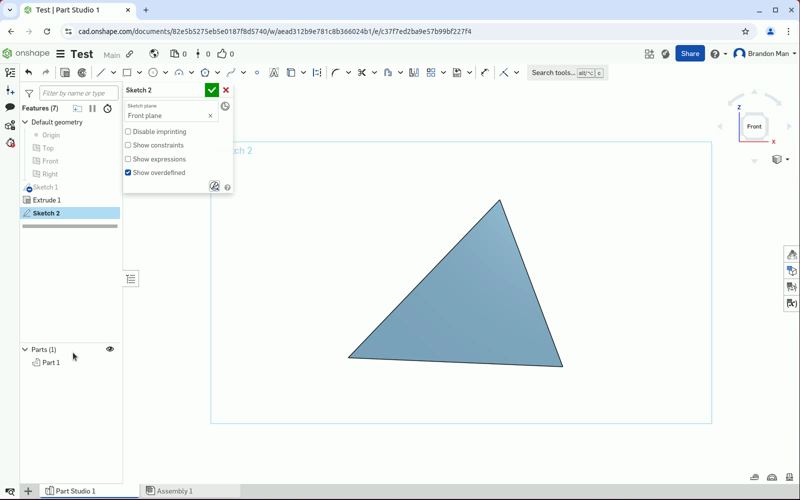
key(y)
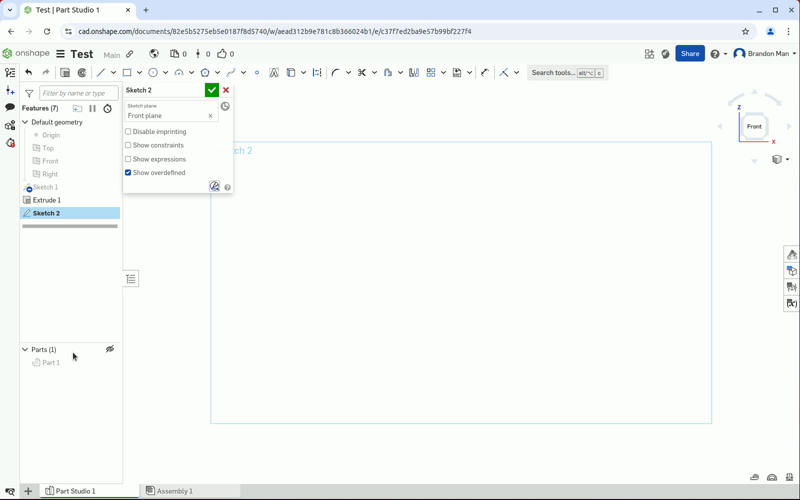
key(l)
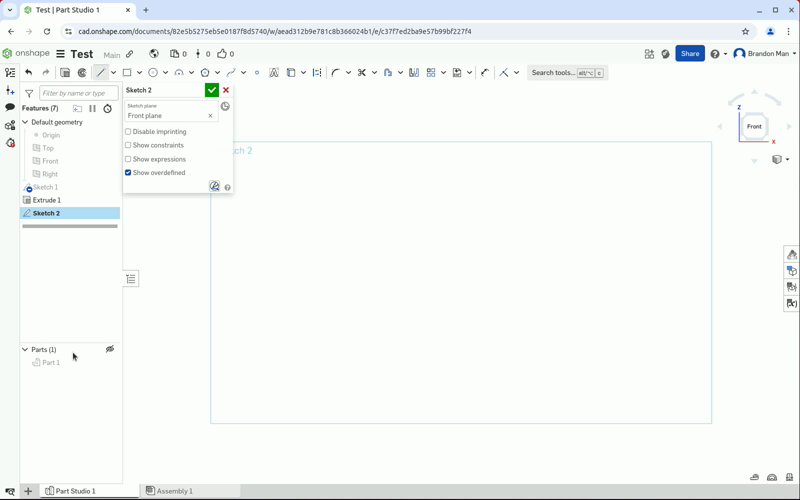
key_down(shift)
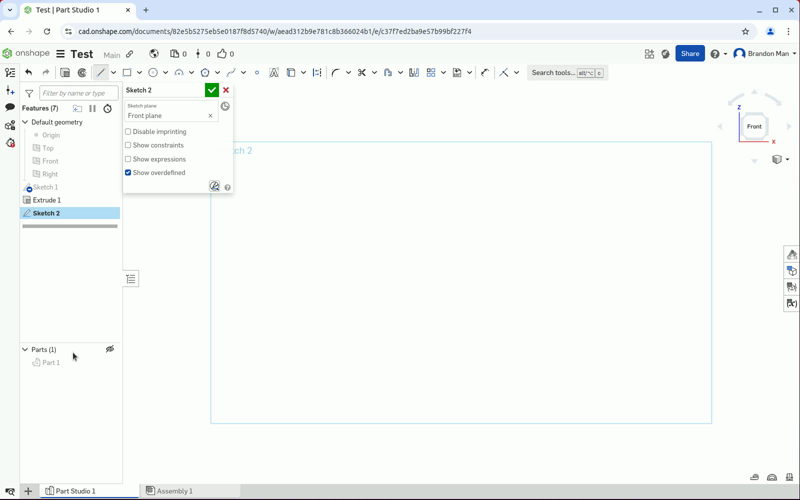
mouse_move(348, 357)
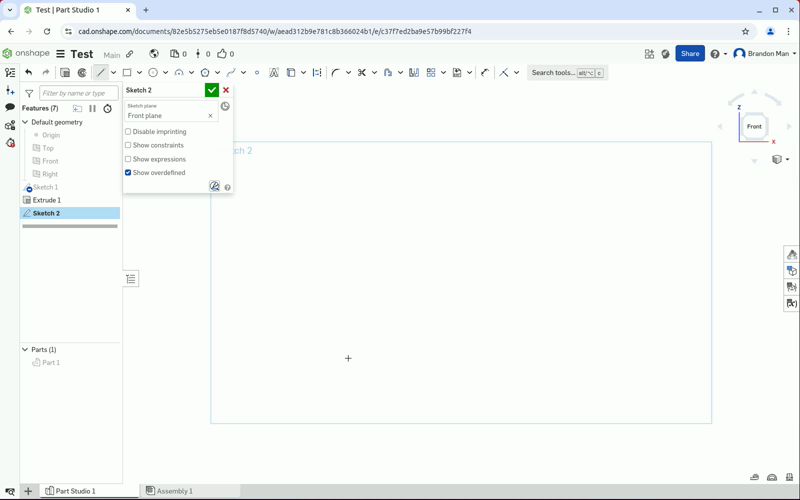
click(348, 357)
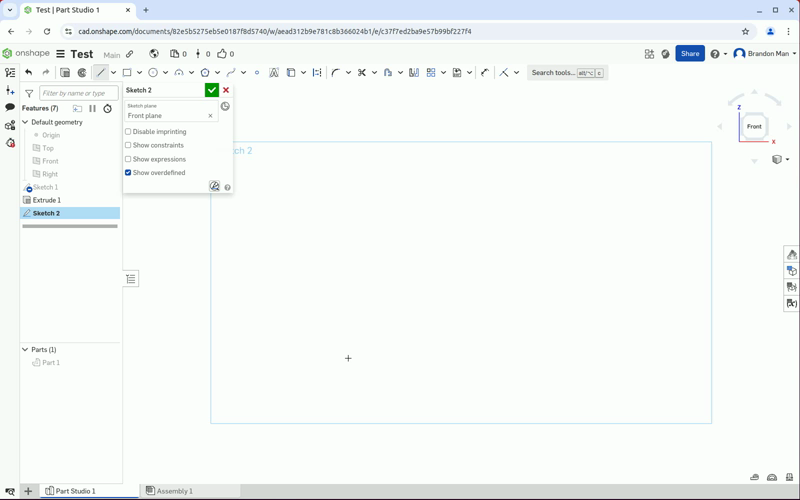
key_up(shift)
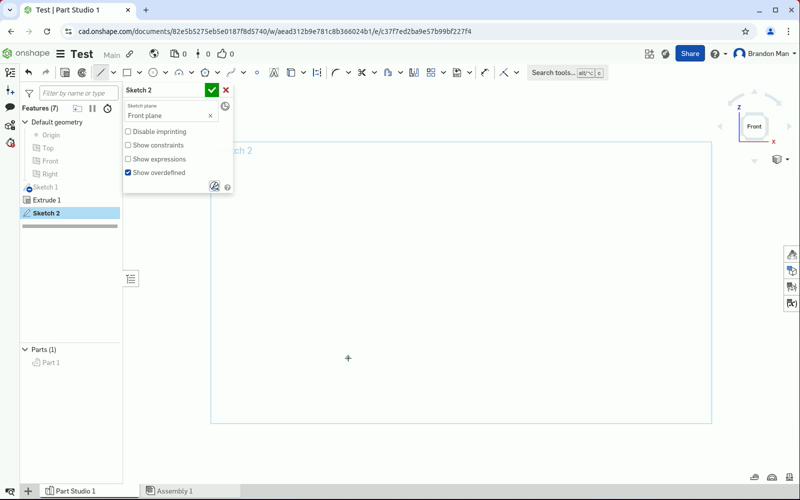
key_down(shift)
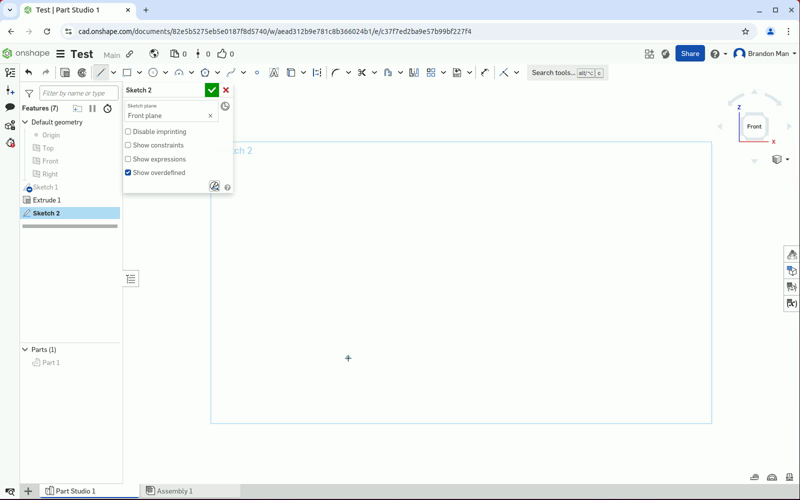
mouse_move(562, 366)
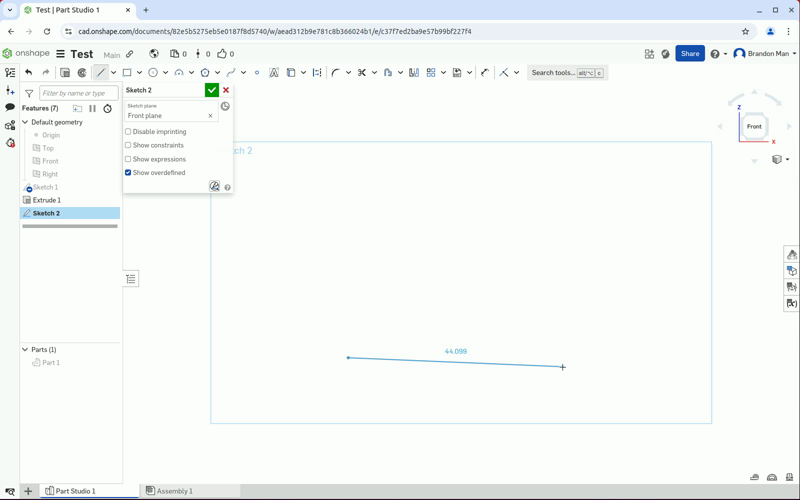
click(562, 366)
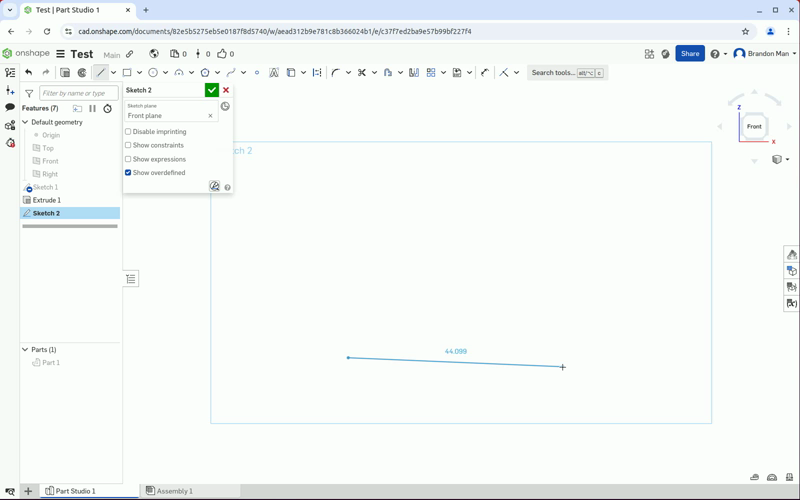
key_up(shift)
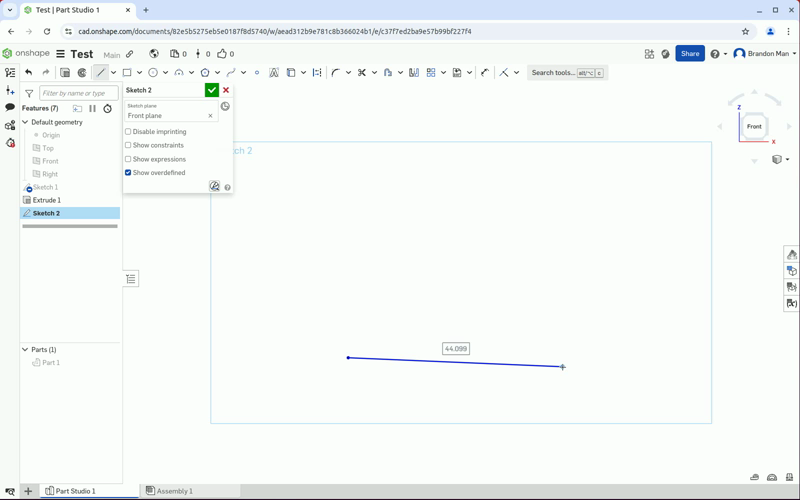
key_down(shift)
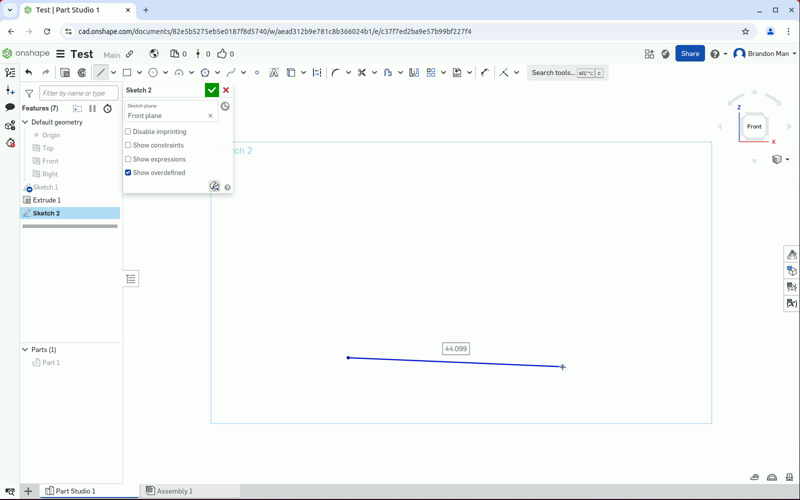
mouse_move(499, 199)
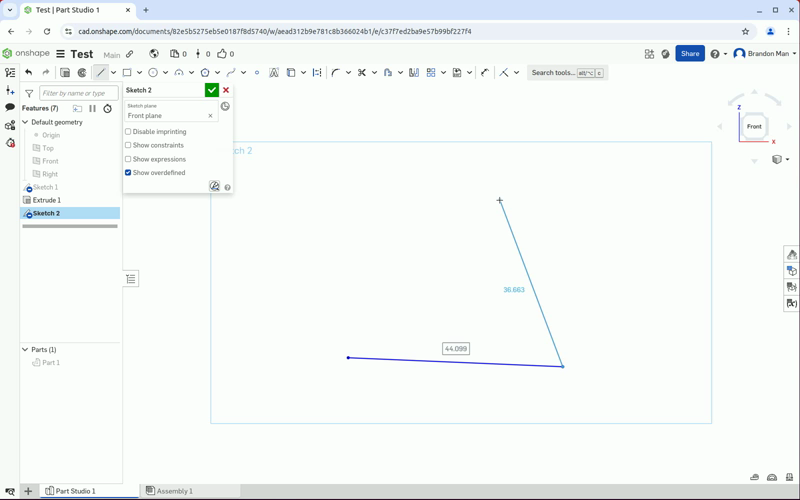
click(499, 199)
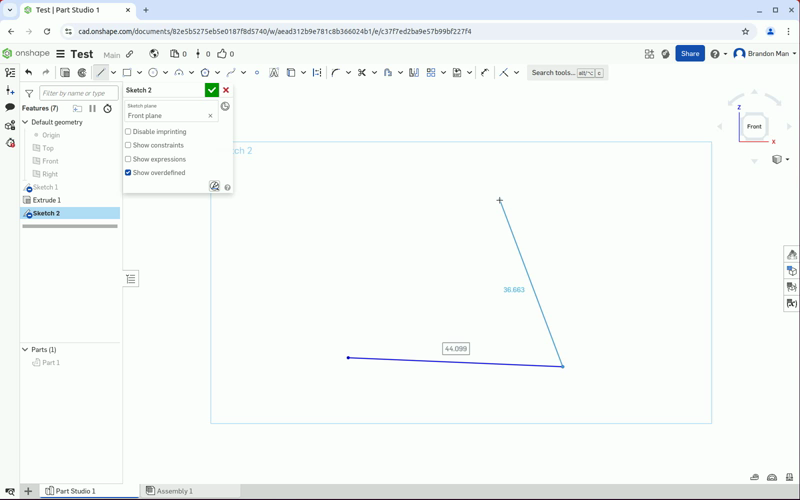
key_up(shift)
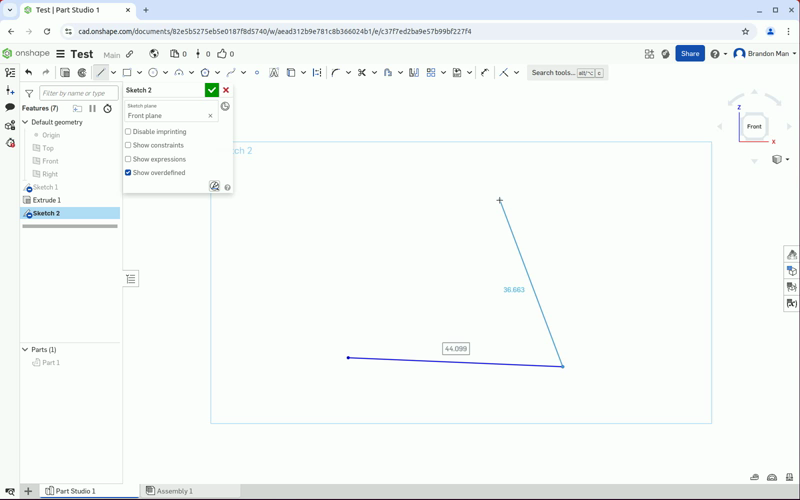
key_down(shift)
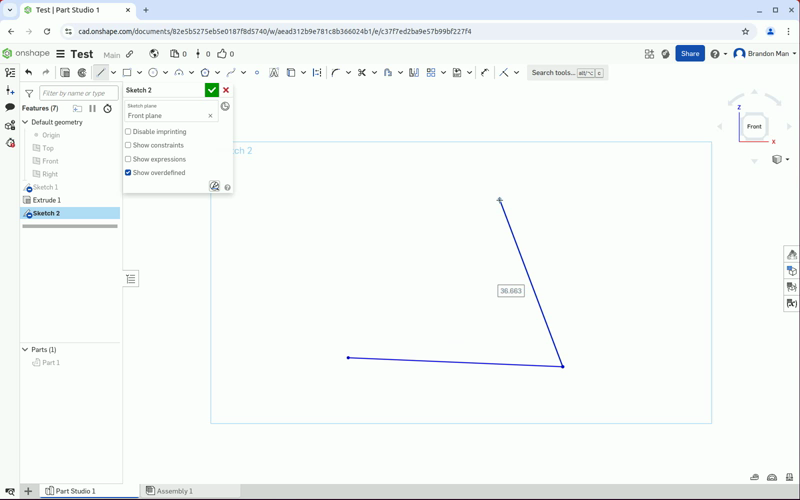
mouse_move(348, 357)
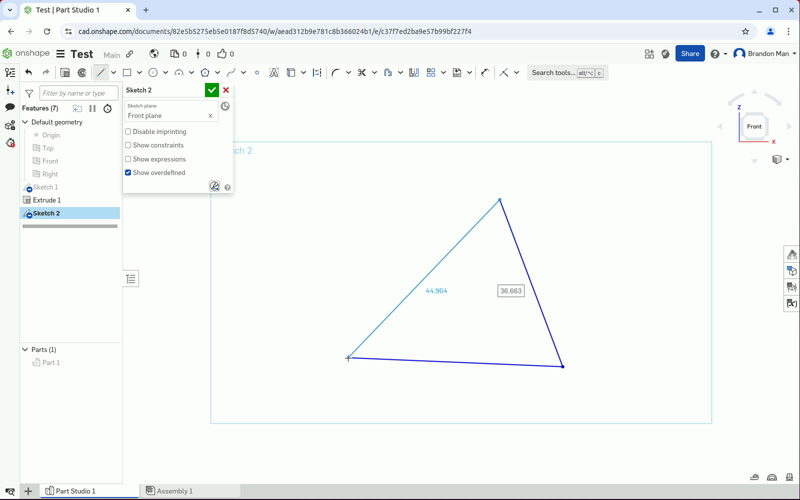
key_up(shift)
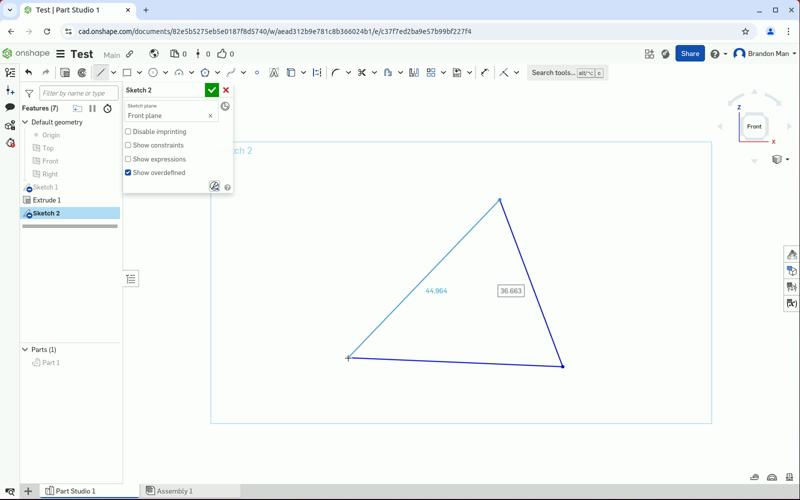
click(348, 357)
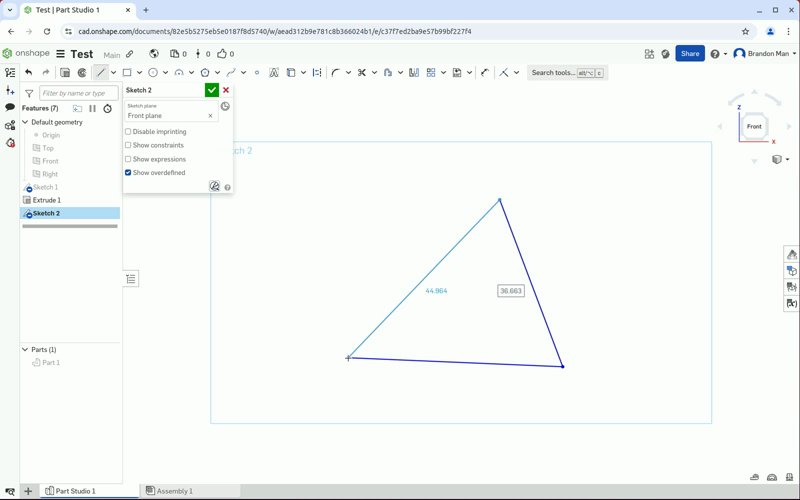
key(esc)
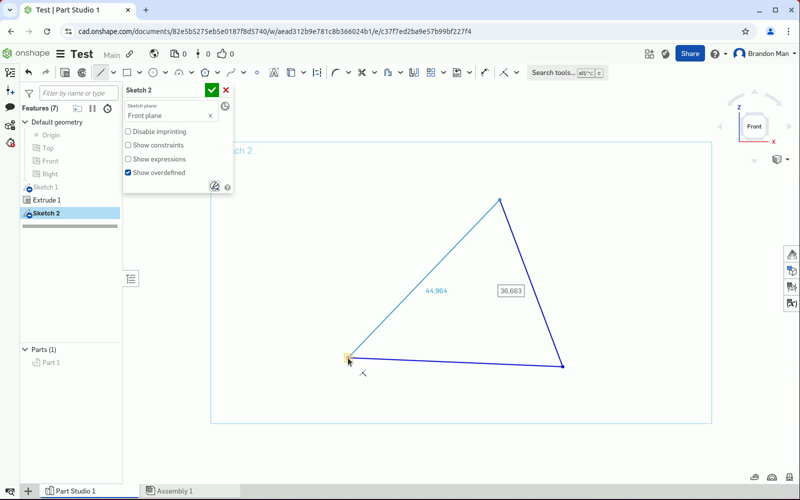
mouse_move(473, 294)
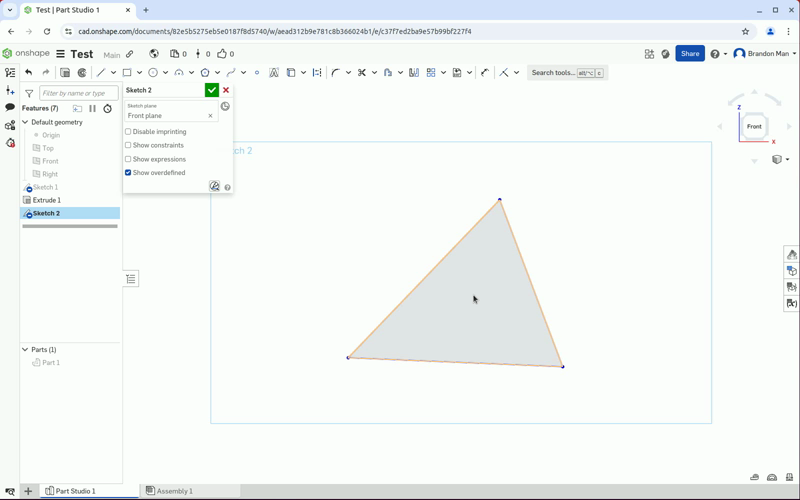
click(473, 294)
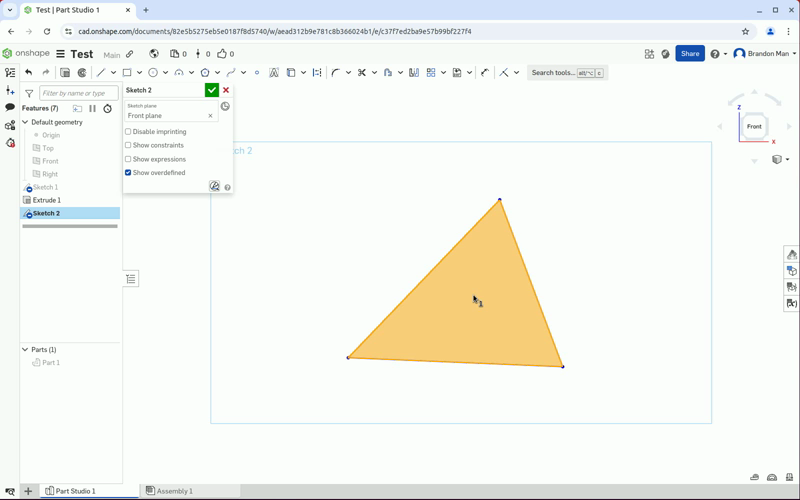
mouse_move(73, 352)
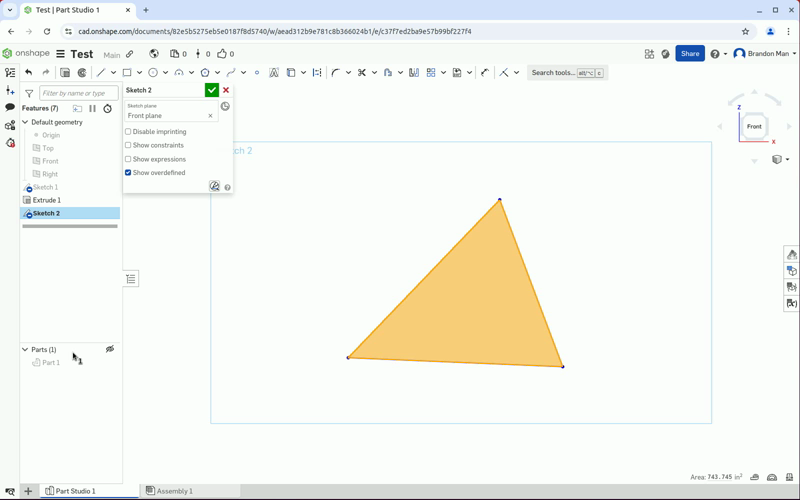
key(shift+y)
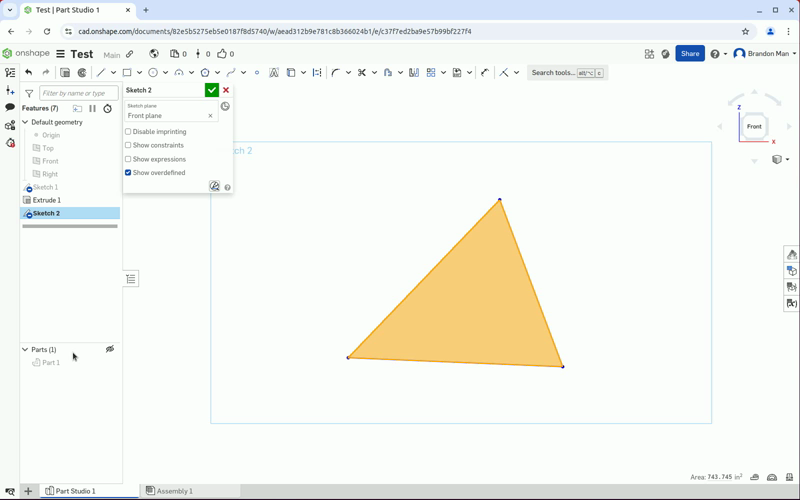
key(shift+e)
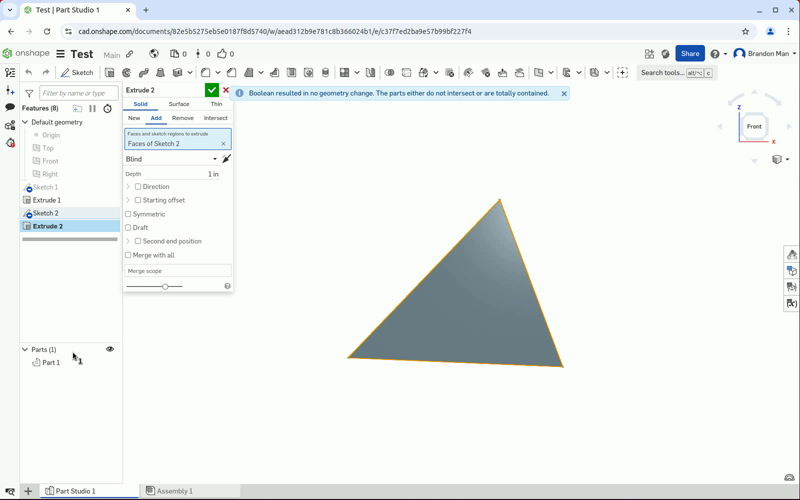
mouse_move(143, 106)
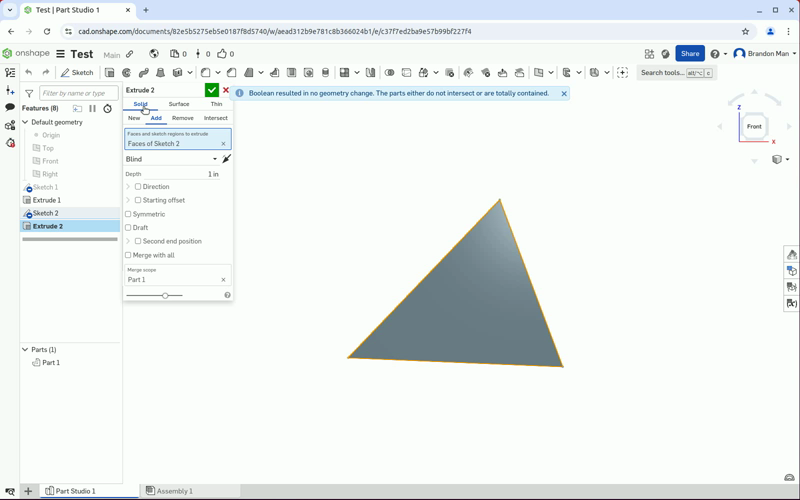
click(143, 106)
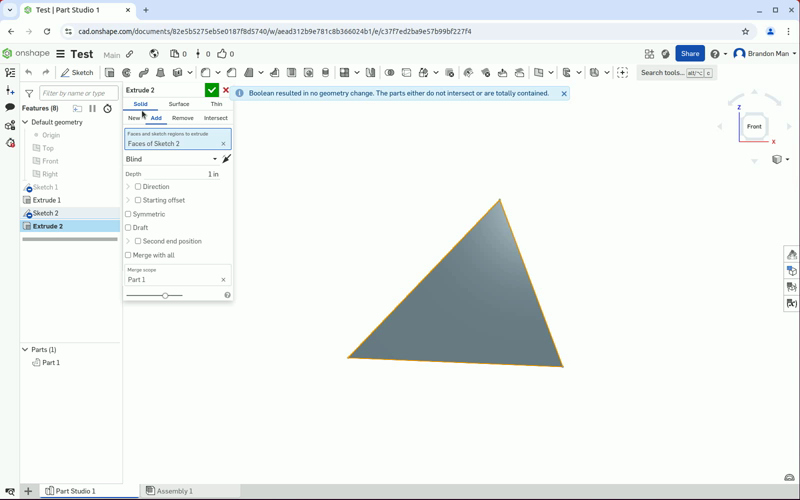
mouse_move(137, 120)
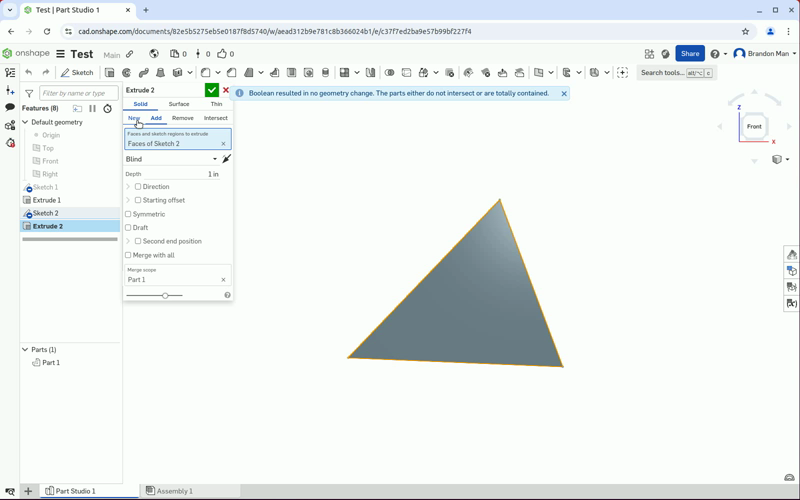
click(137, 120)
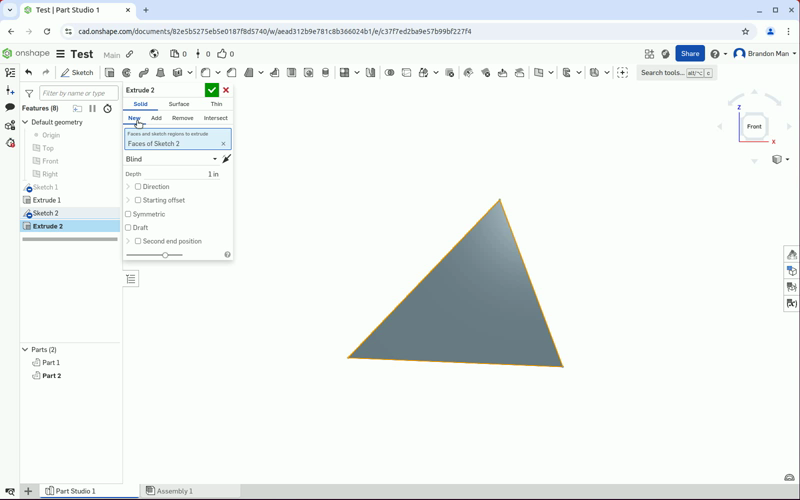
key(tab, 4)
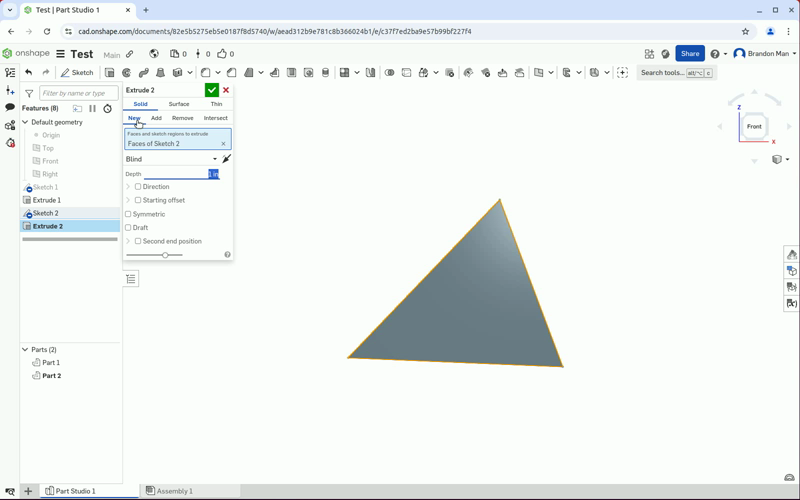
text(8.906)
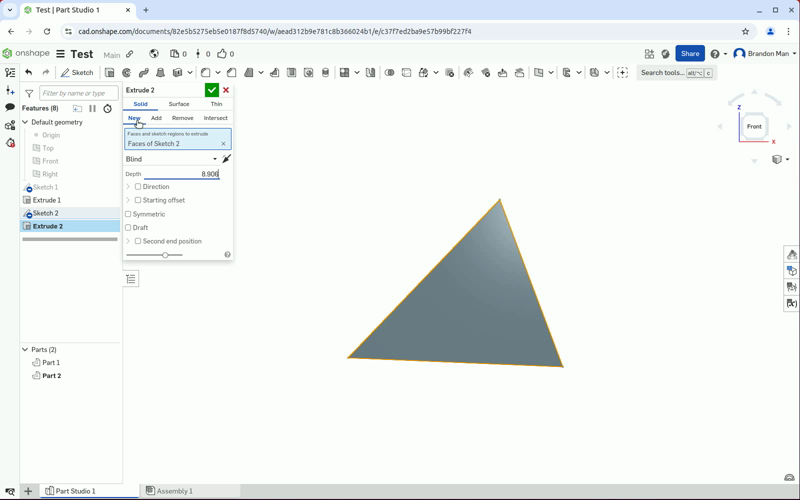
key(enter)
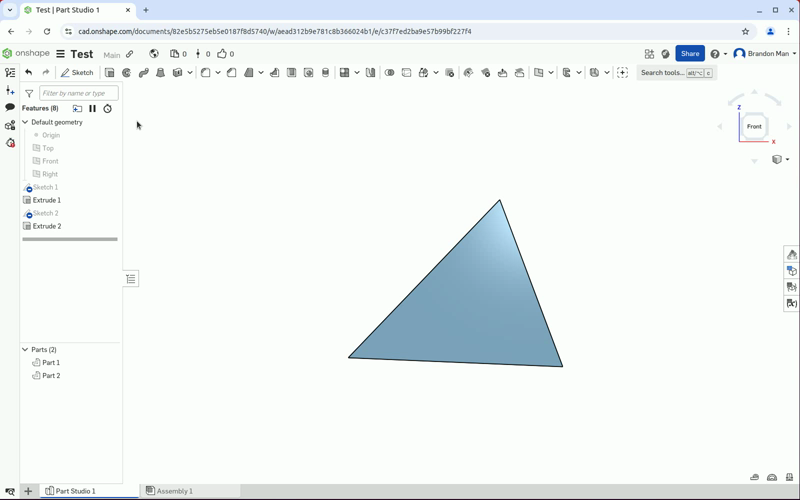
key(shift+h)
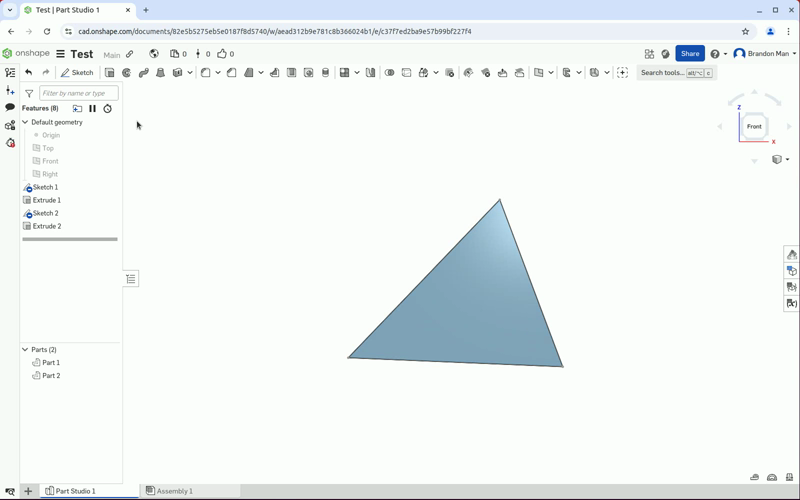
key(shift+h)
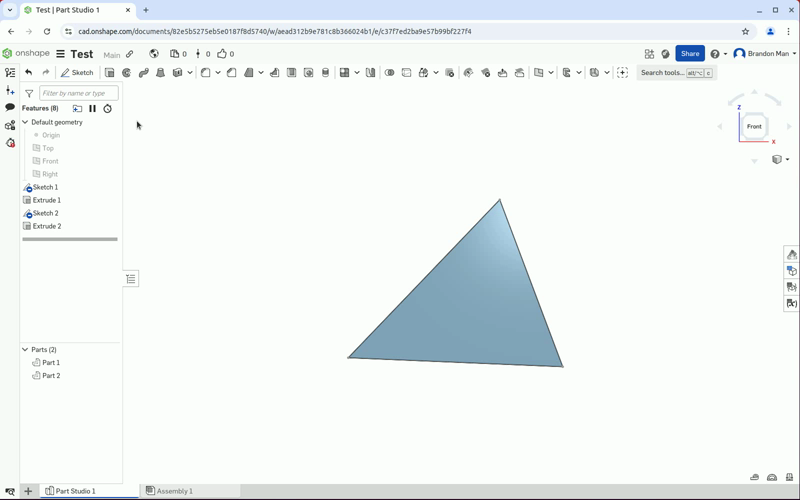
key(shift+7)
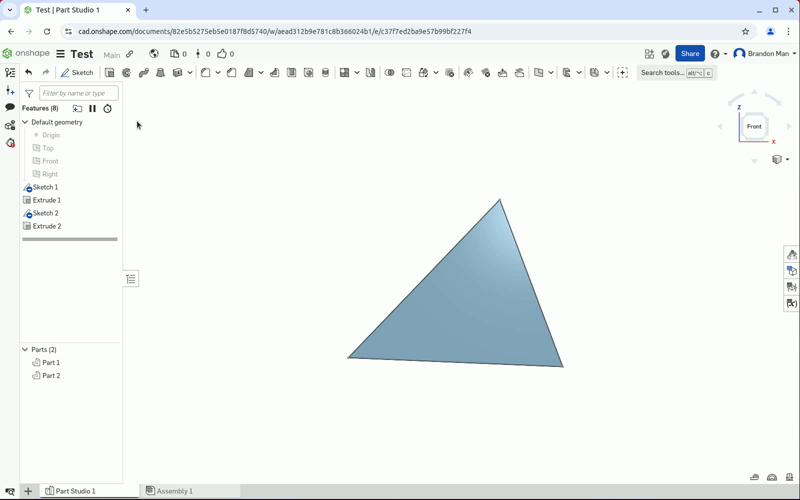
key(left, 2)
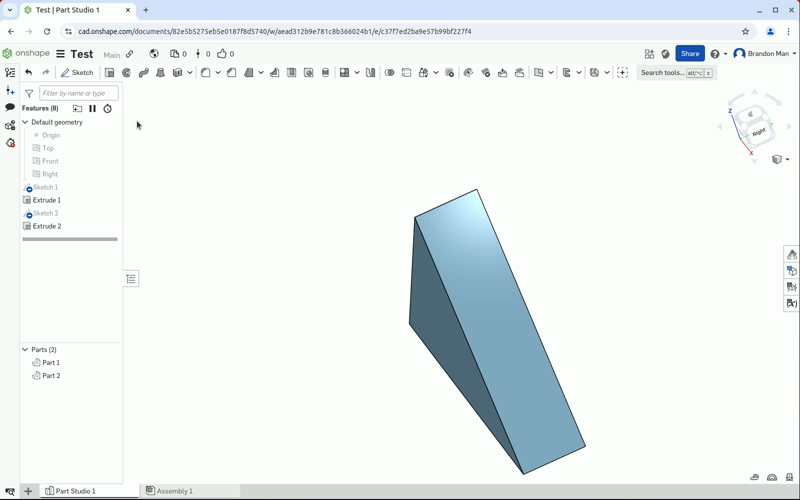
key(down, 2)
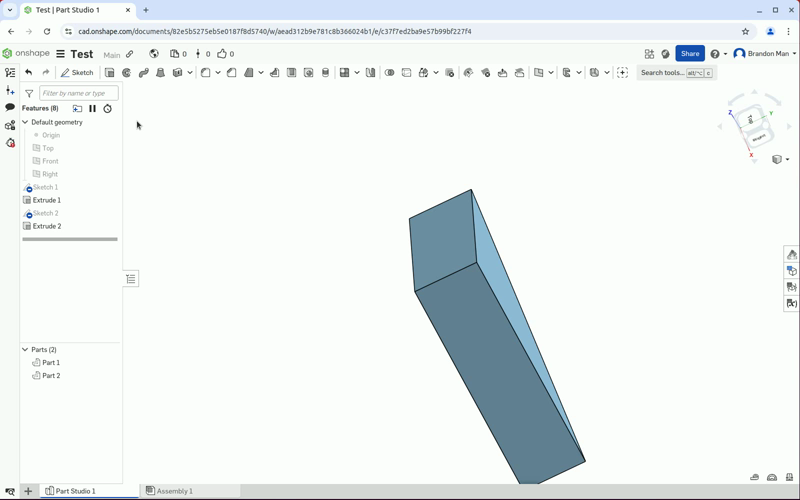
key(up, 2)
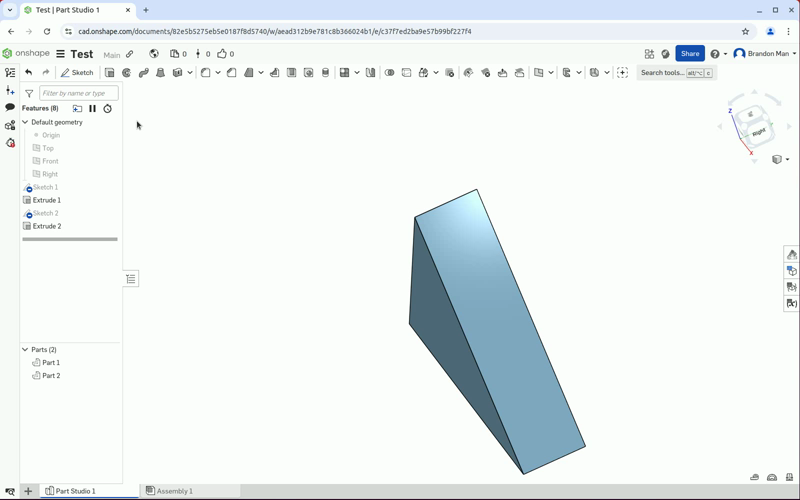
key(right, 2)
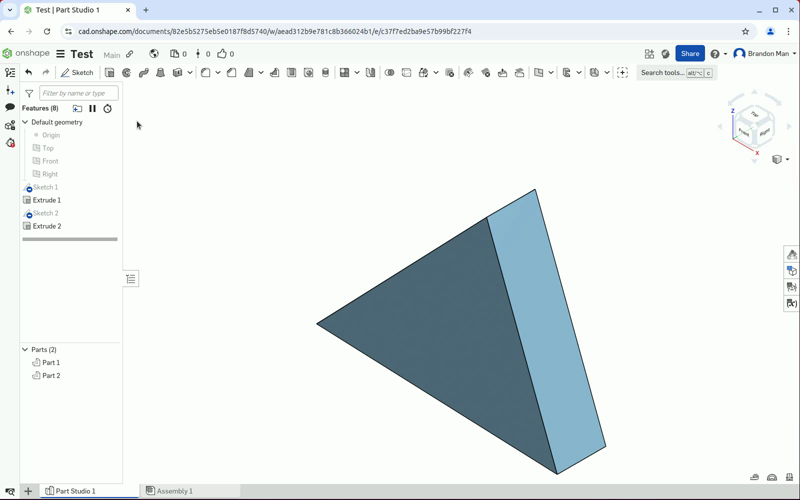
mouse_move(73, 189)
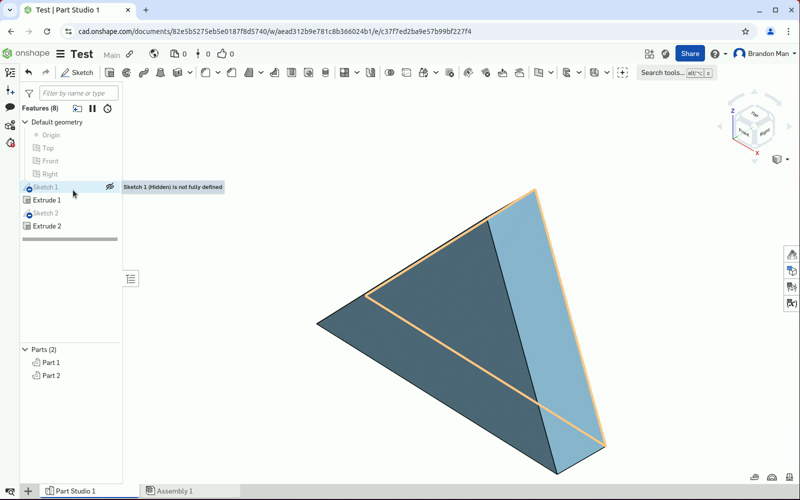
click(73, 189)